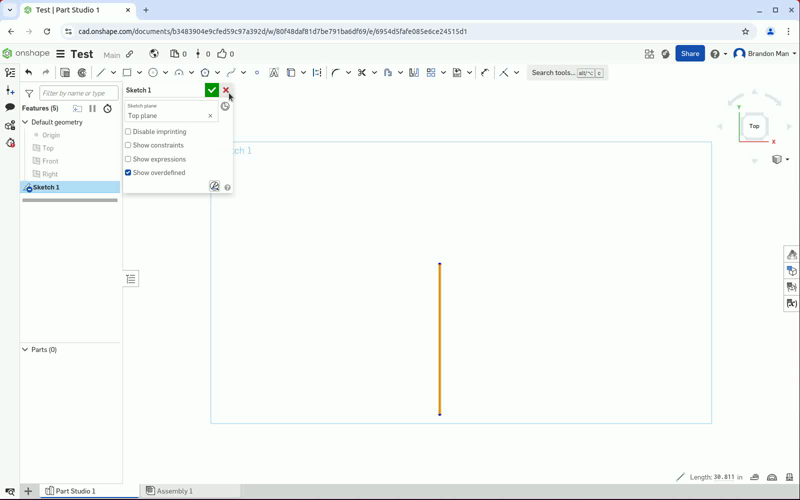
key(shift+h)
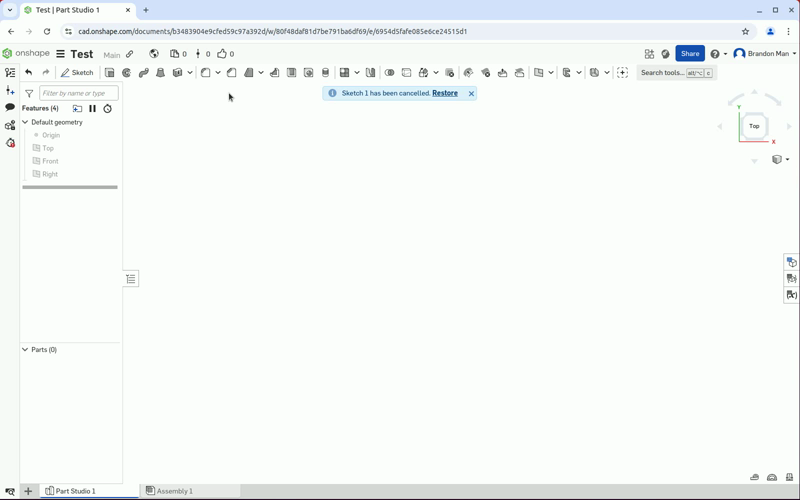
mouse_move(73, 352)
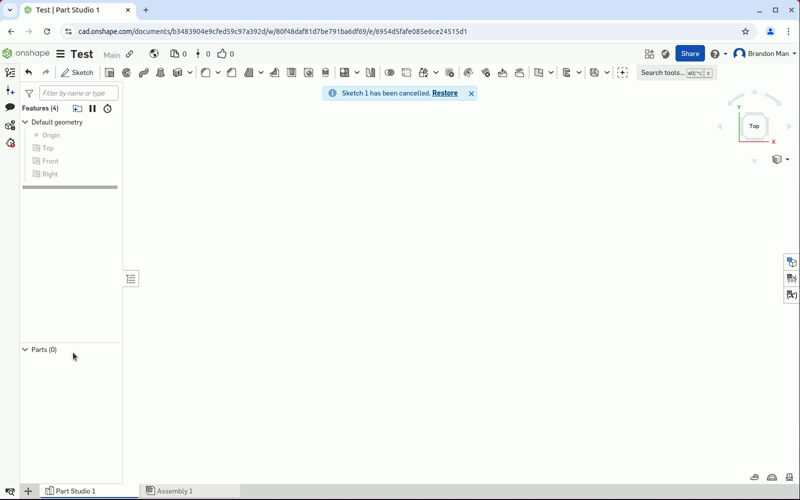
key(y)
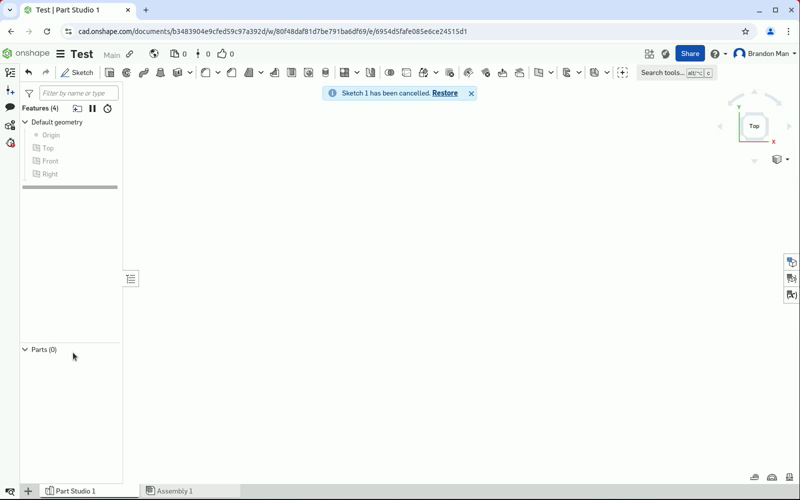
key(shift+p)
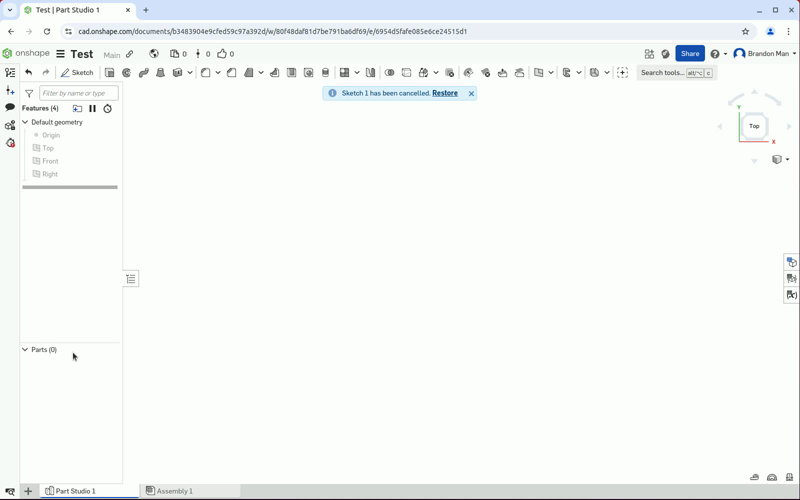
key(space)
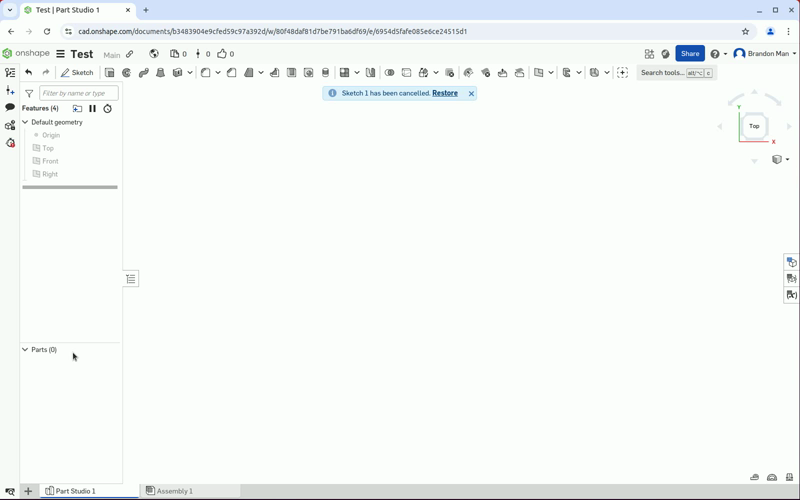
key_down(shift)
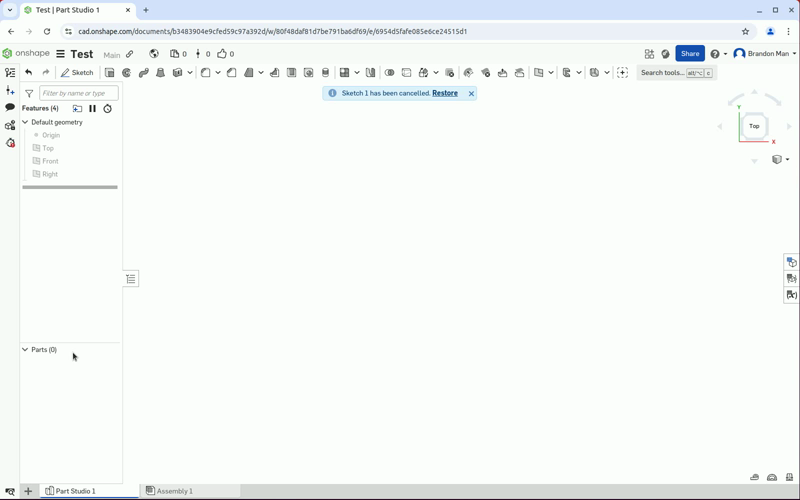
key(up)
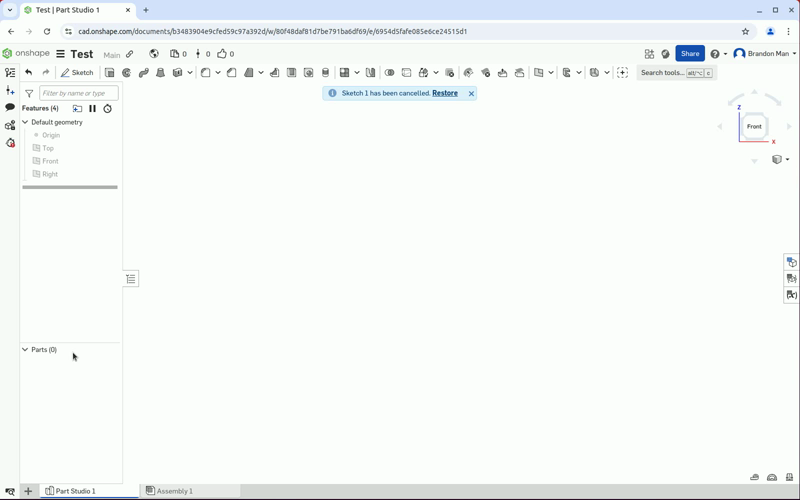
key_up(shift)
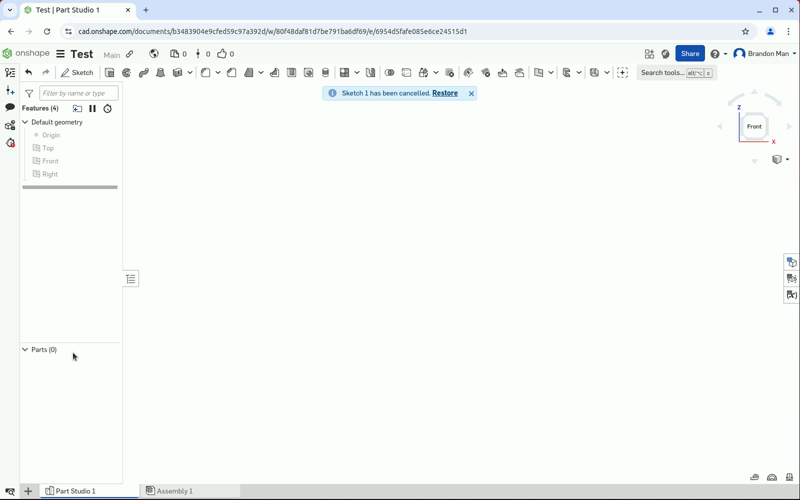
mouse_move(73, 352)
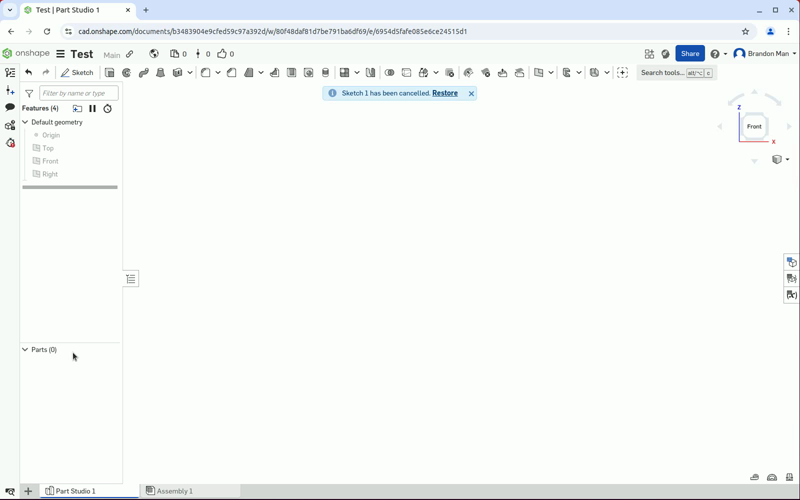
key(shift+y)
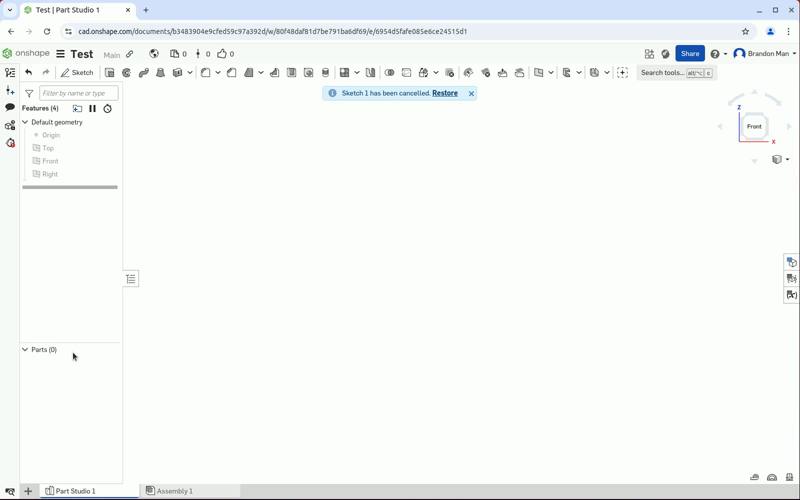
key(shift+s)
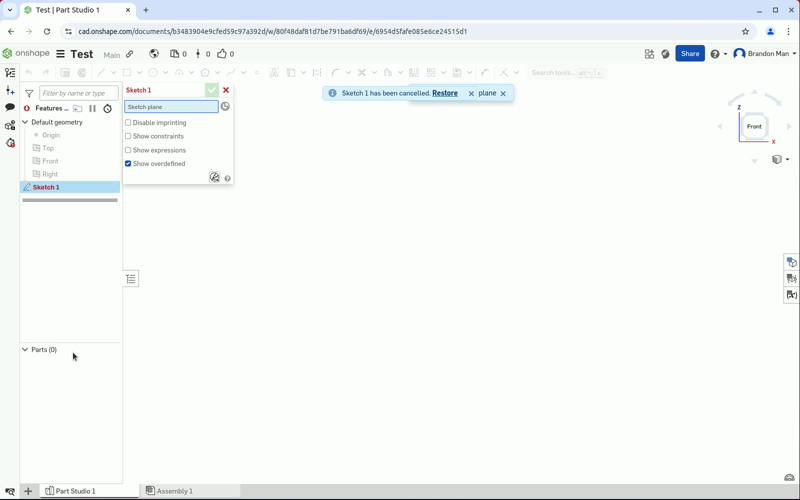
mouse_move(73, 163)
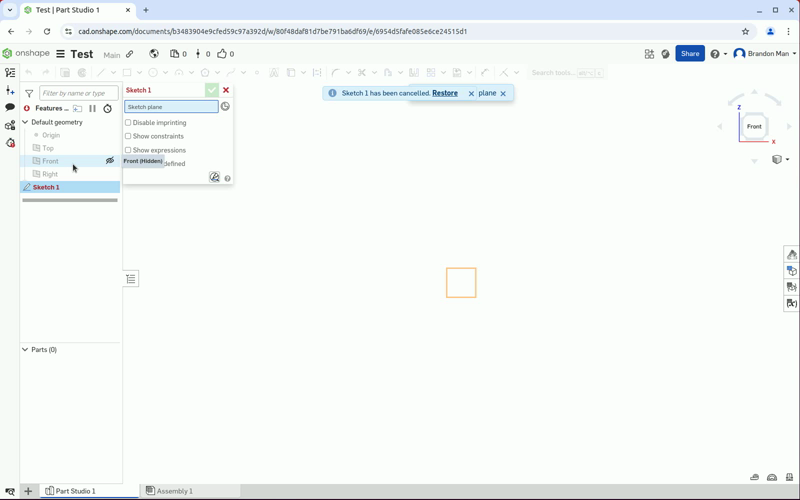
click(73, 163)
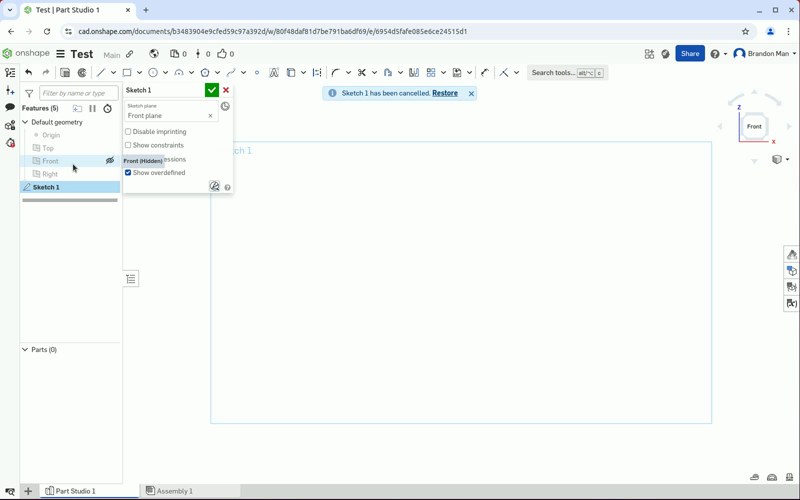
mouse_move(73, 352)
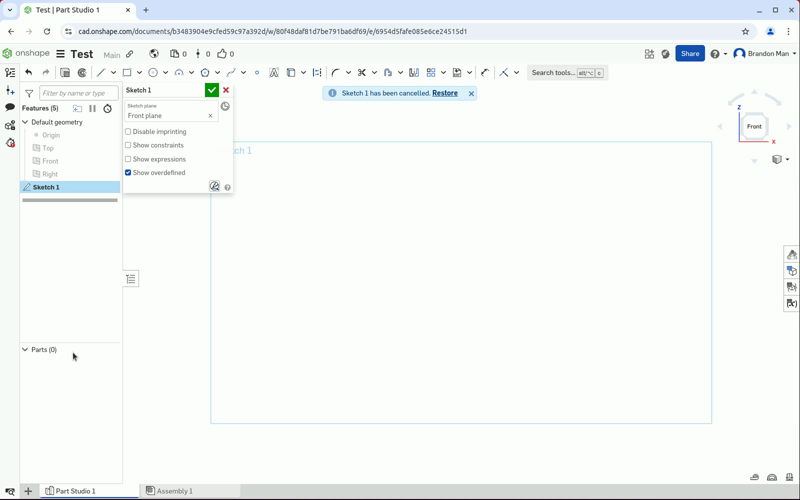
key(y)
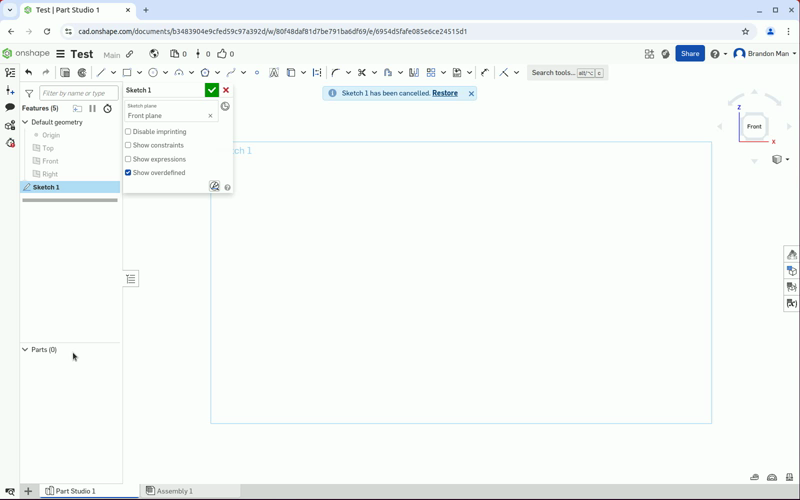
key(c)
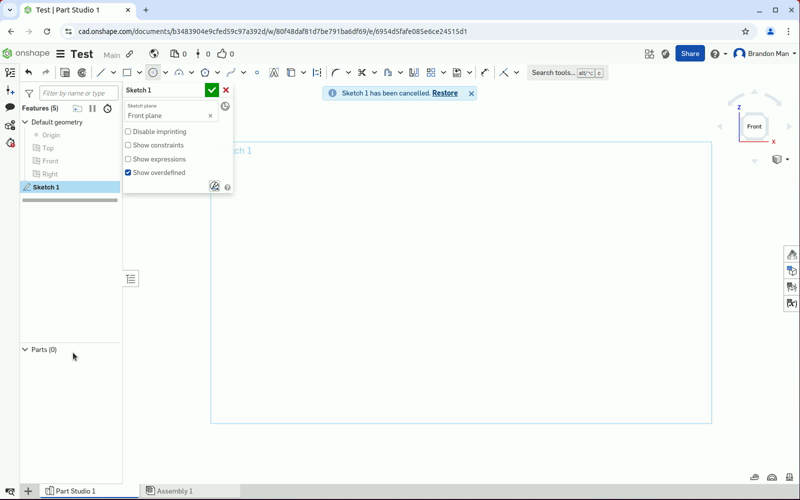
key_down(shift)
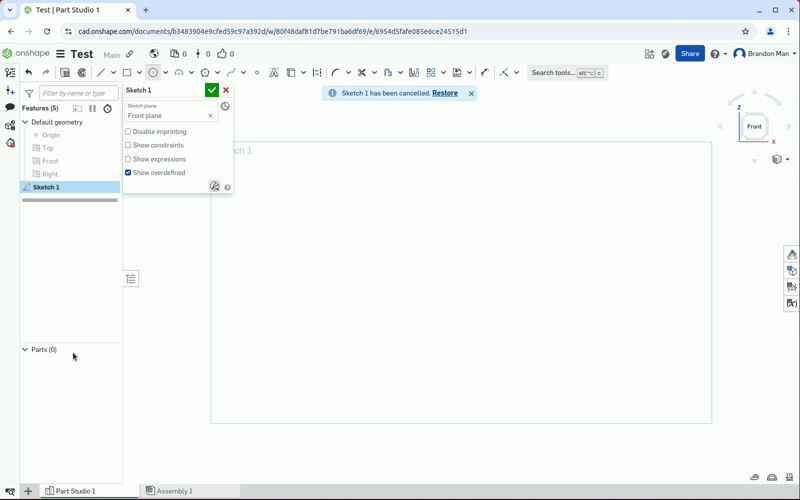
mouse_move(461, 282)
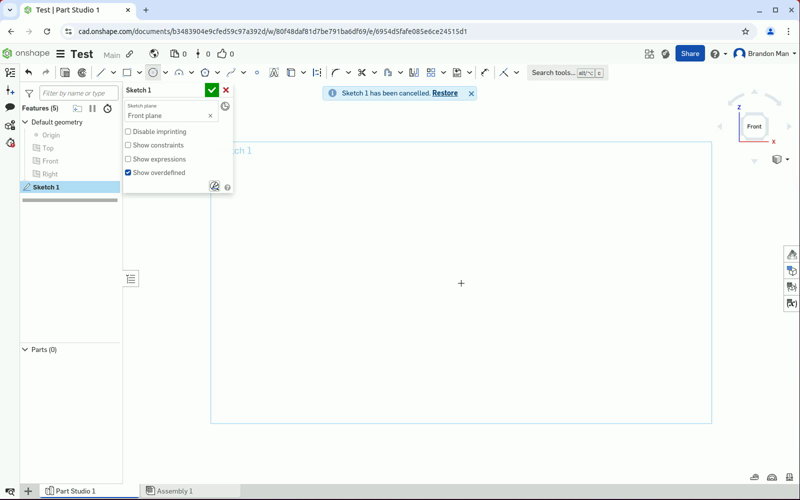
click(461, 282)
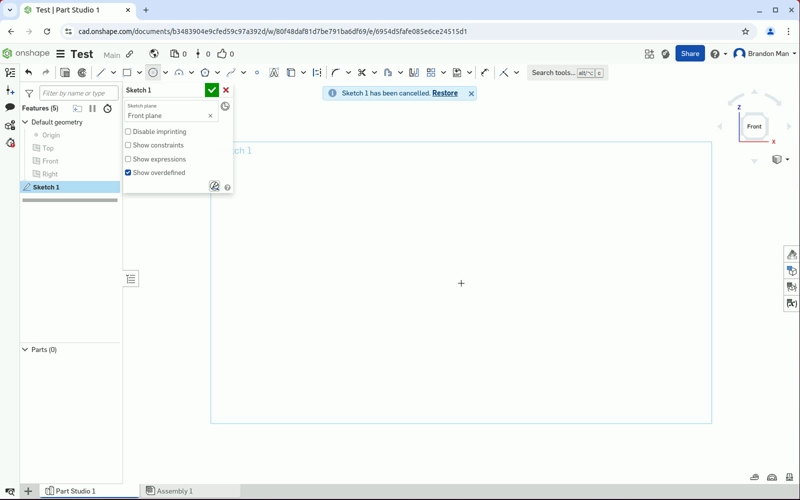
key_up(shift)
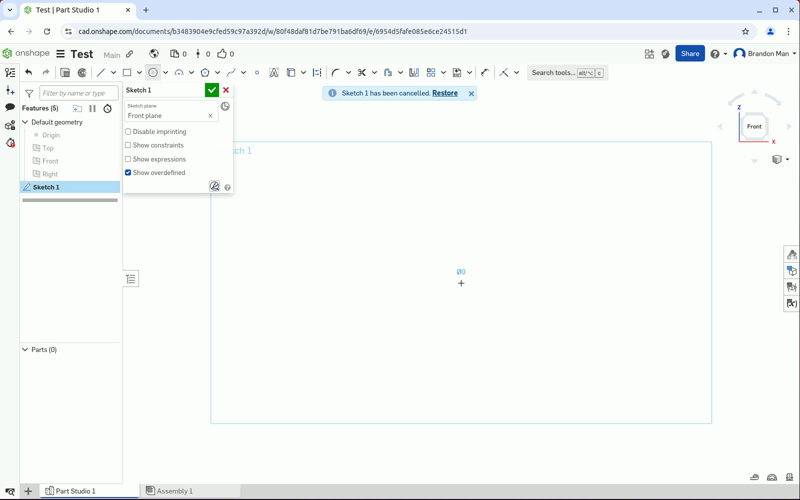
mouse_move(497, 282)
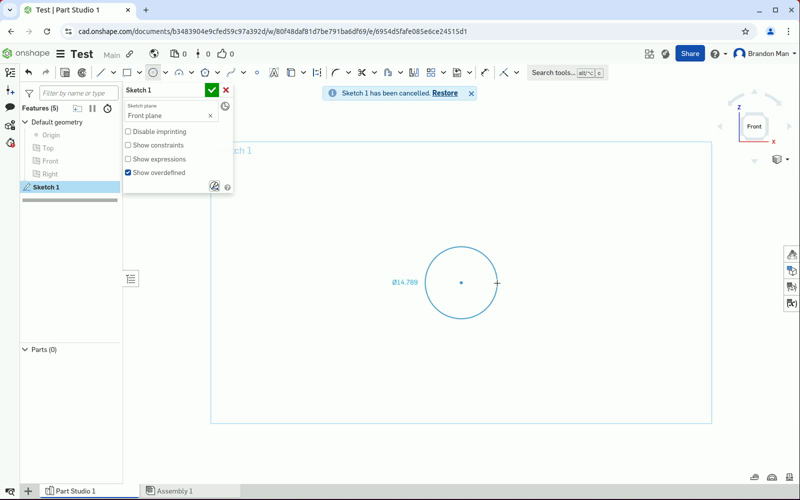
click(497, 282)
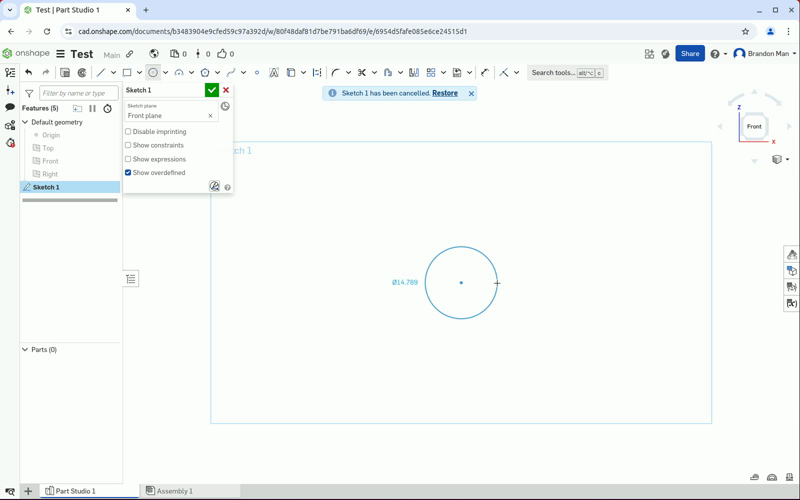
key(esc)
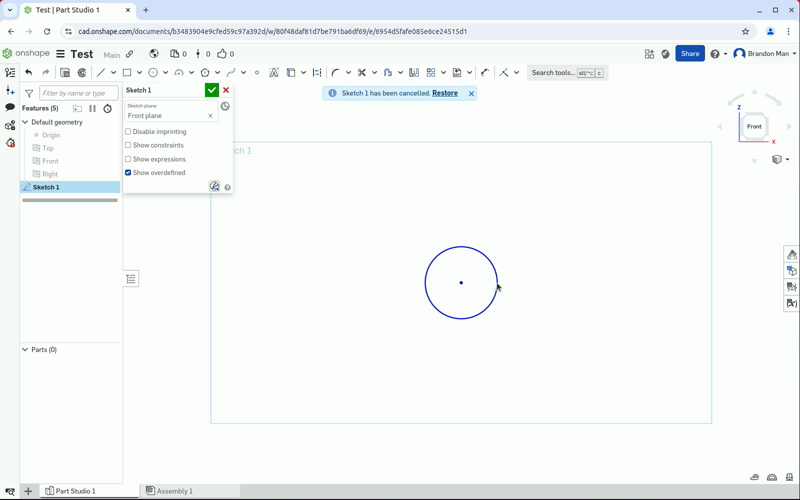
key(c)
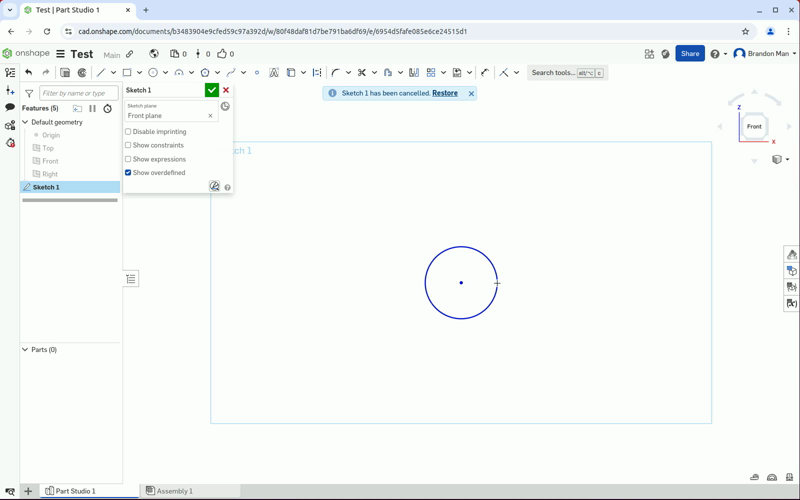
key_down(shift)
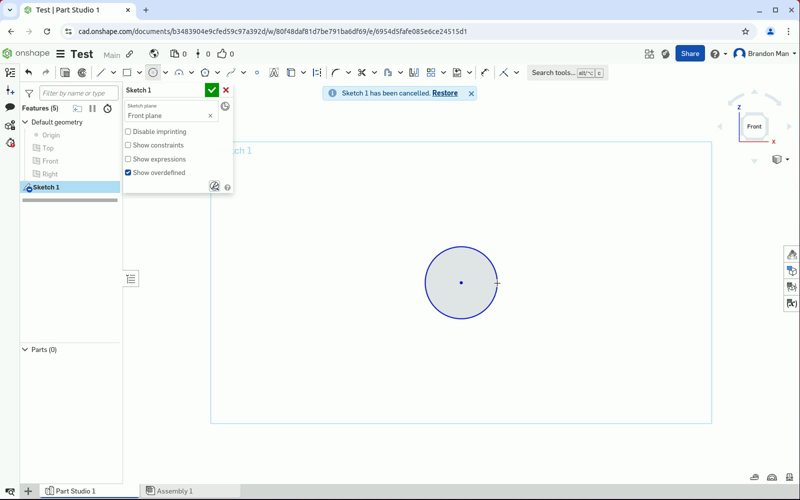
mouse_move(461, 282)
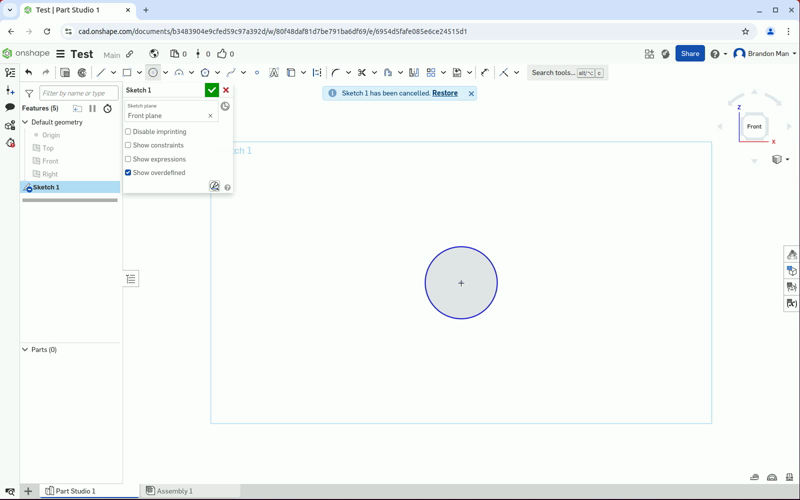
click(461, 282)
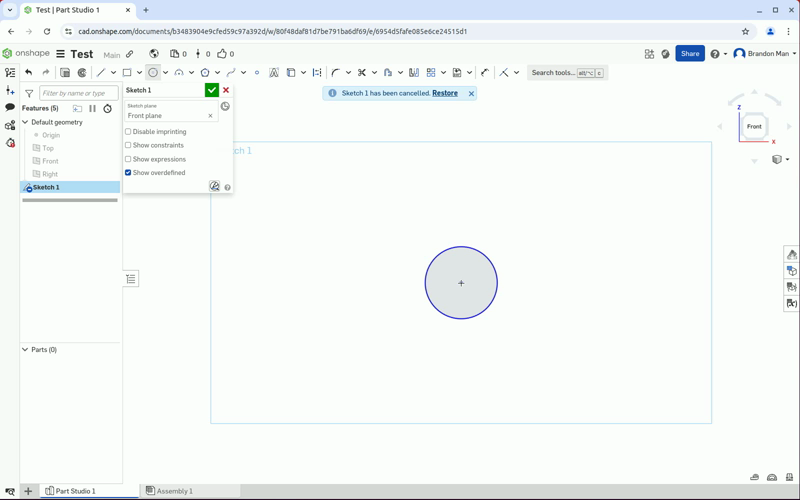
key_up(shift)
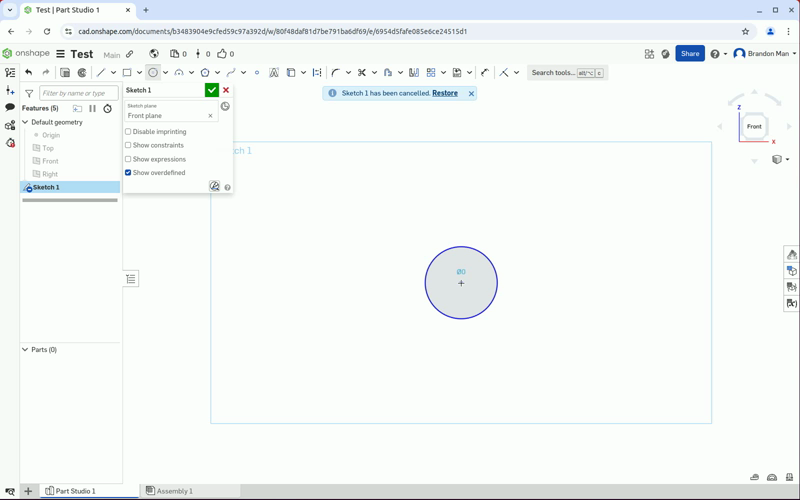
mouse_move(479, 282)
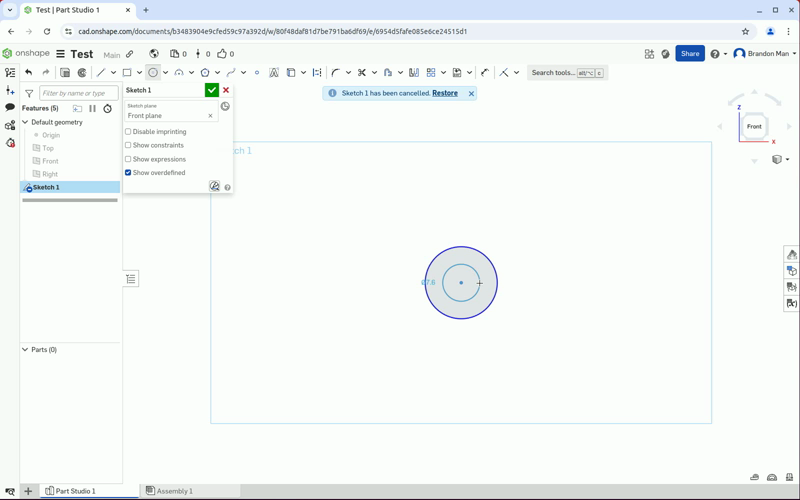
click(479, 282)
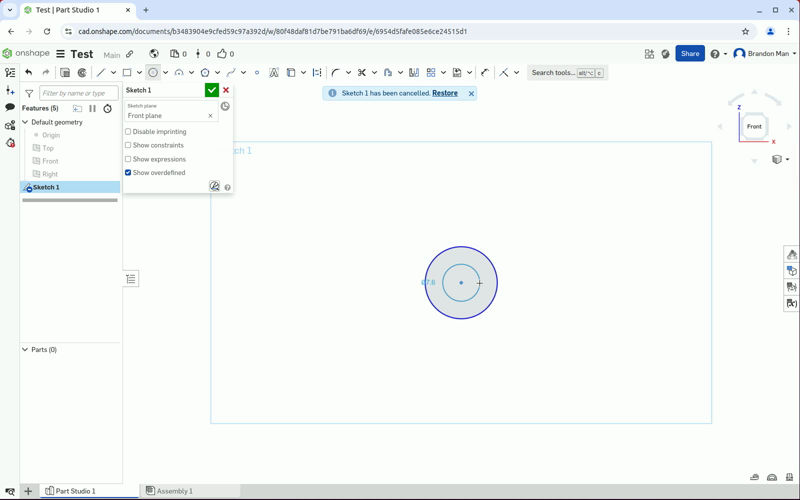
key(esc)
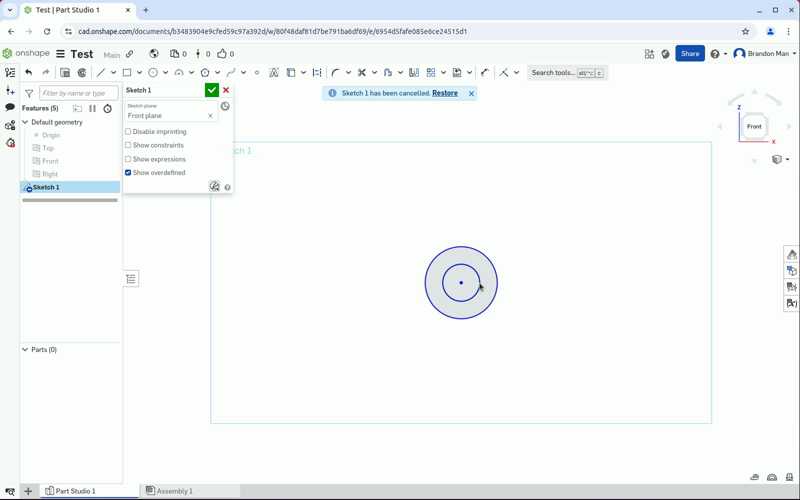
mouse_move(433, 291)
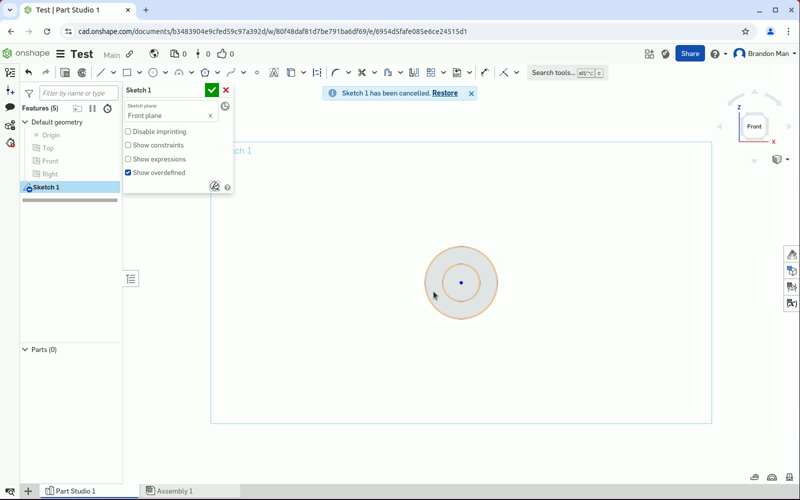
click(433, 291)
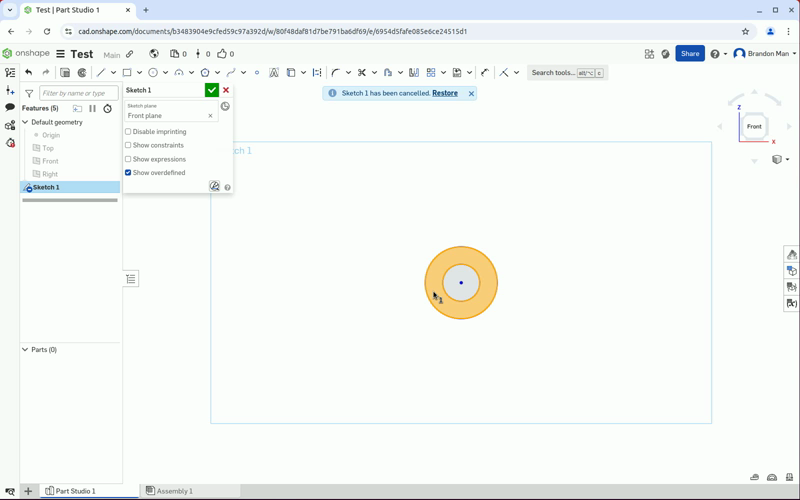
mouse_move(73, 352)
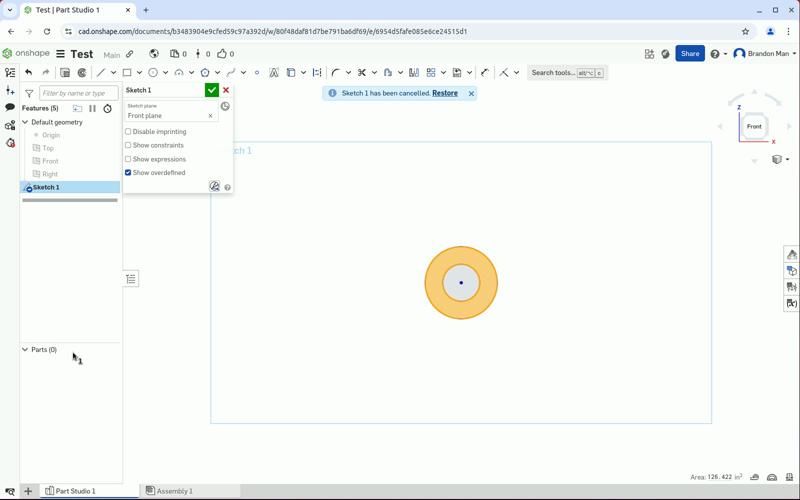
key(shift+y)
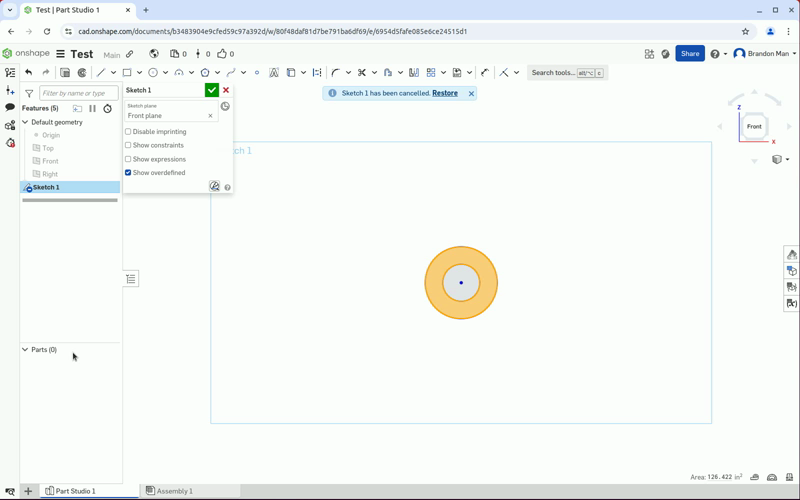
key(shift+e)
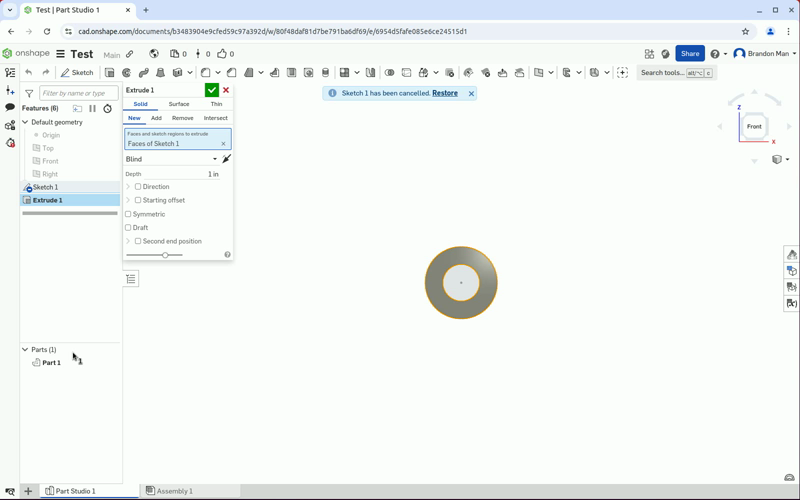
mouse_move(143, 106)
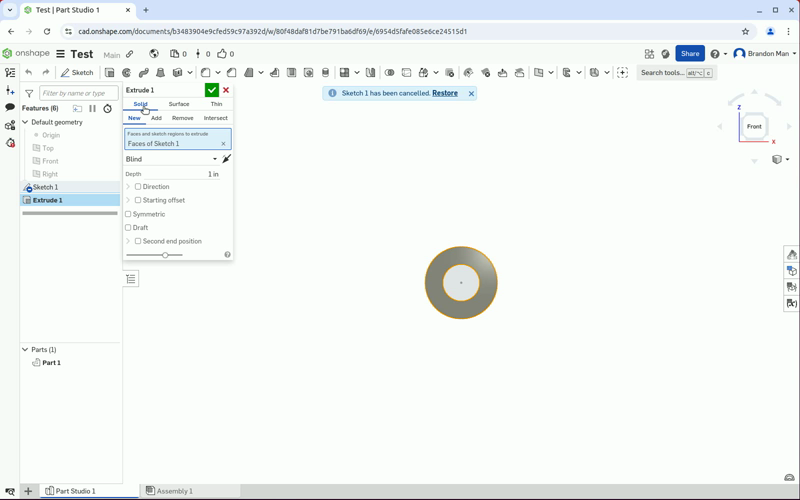
click(143, 106)
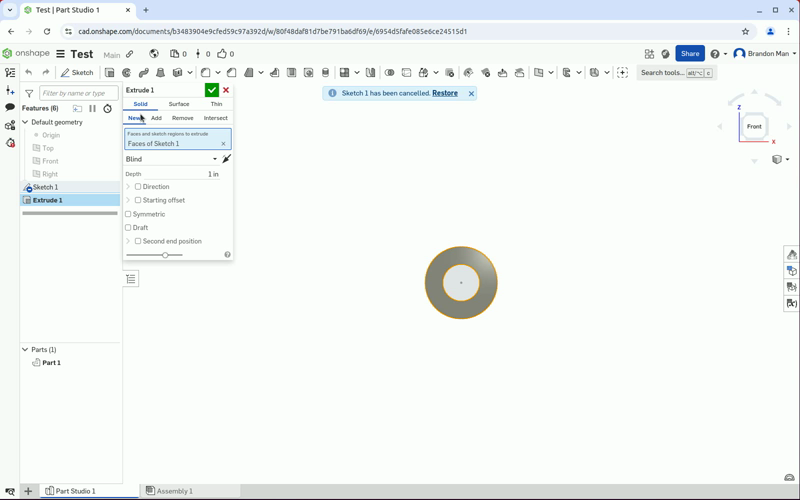
mouse_move(137, 120)
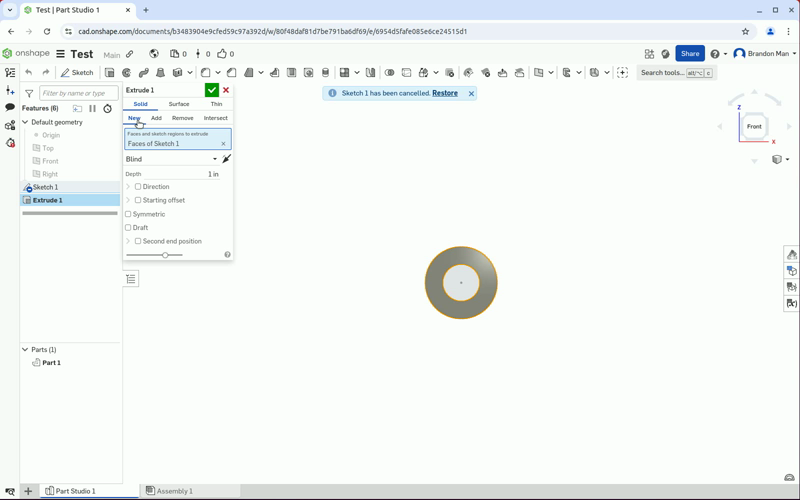
click(137, 120)
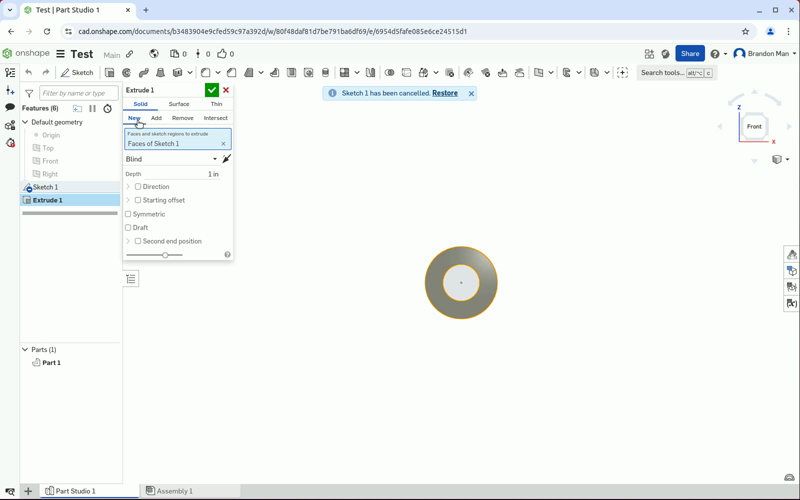
key(tab, 4)
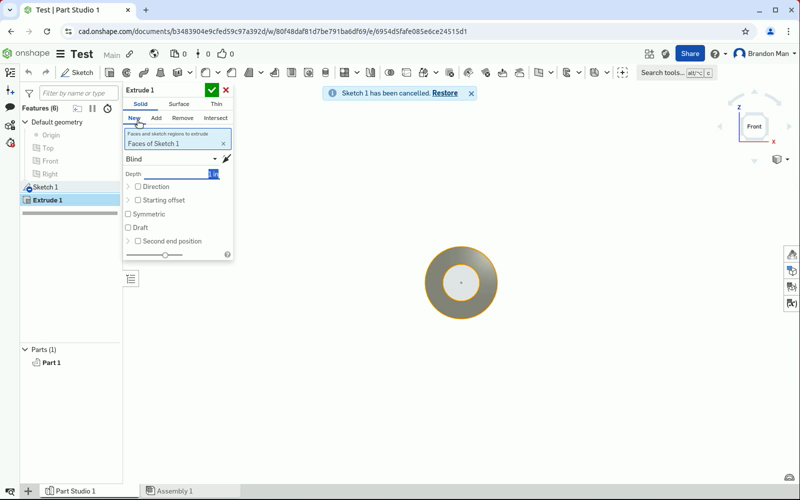
text(3.129)
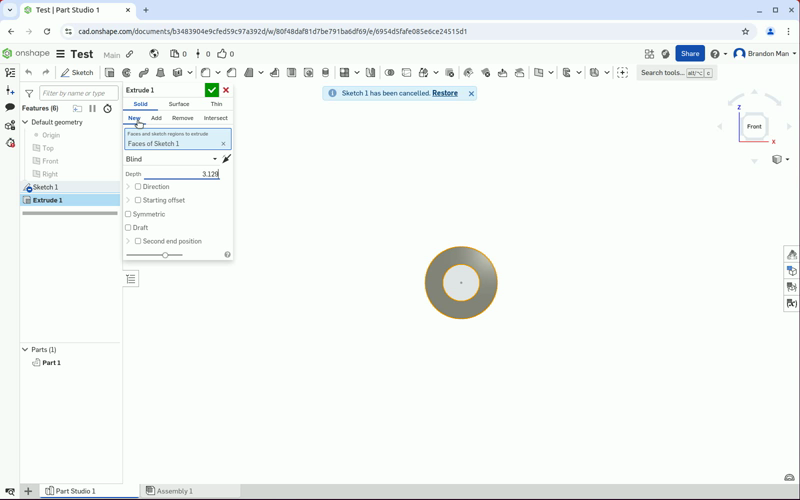
key(enter)
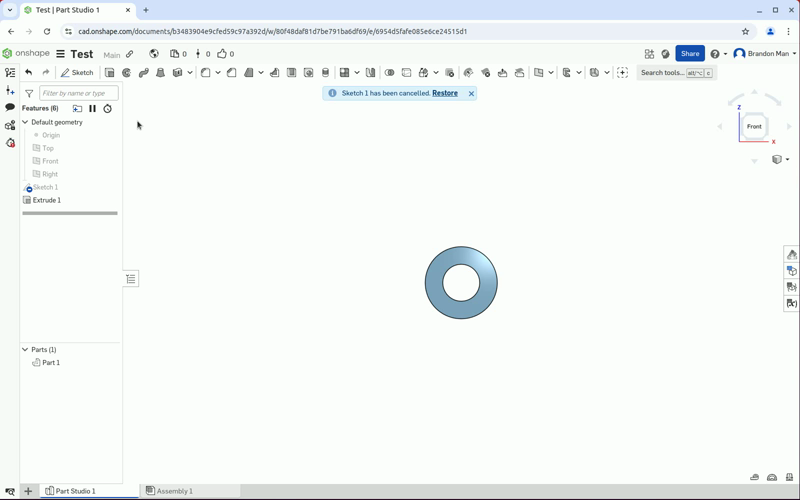
key(shift+h)
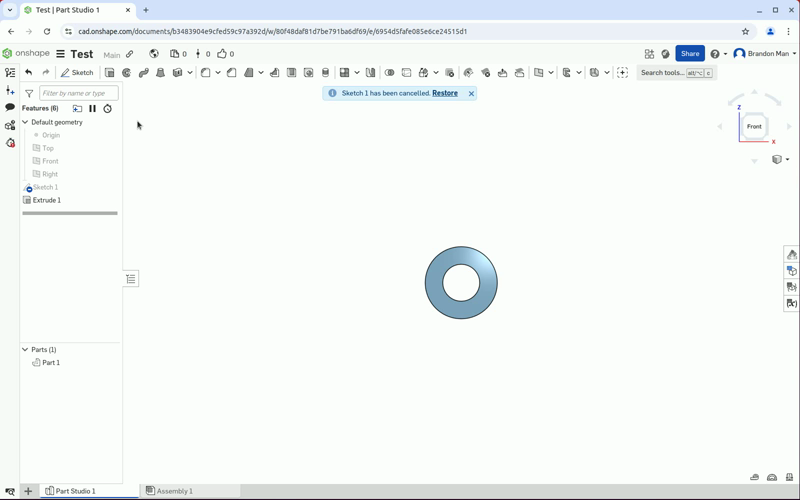
key(shift+h)
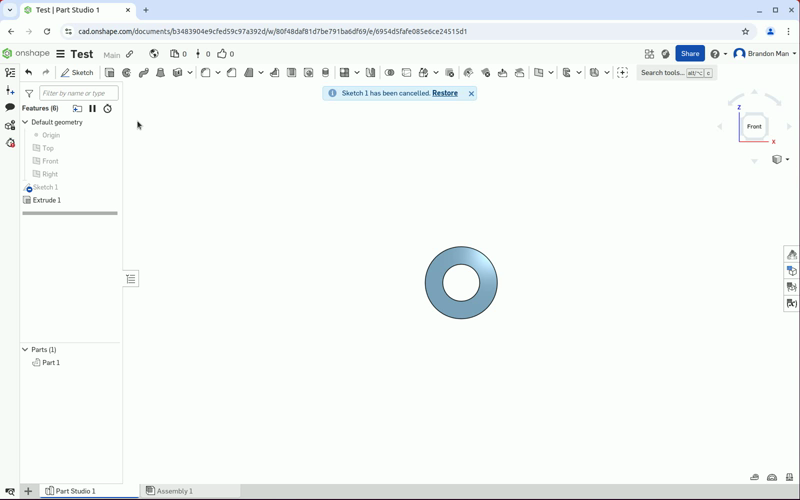
mouse_move(73, 189)
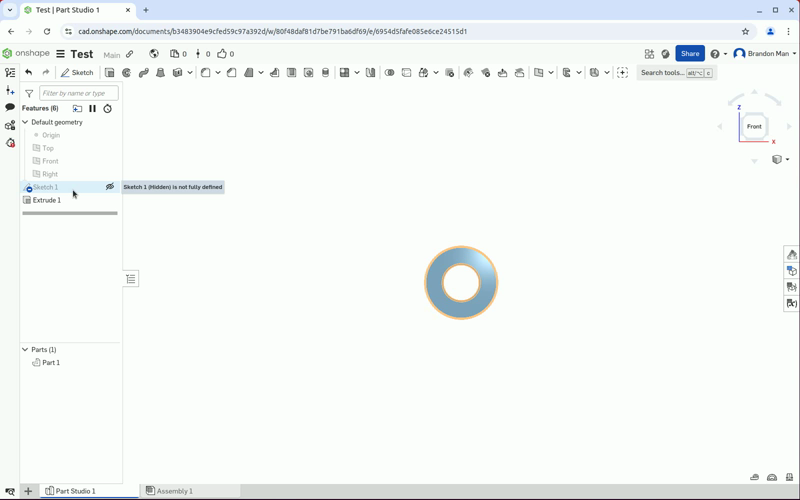
click(73, 189)
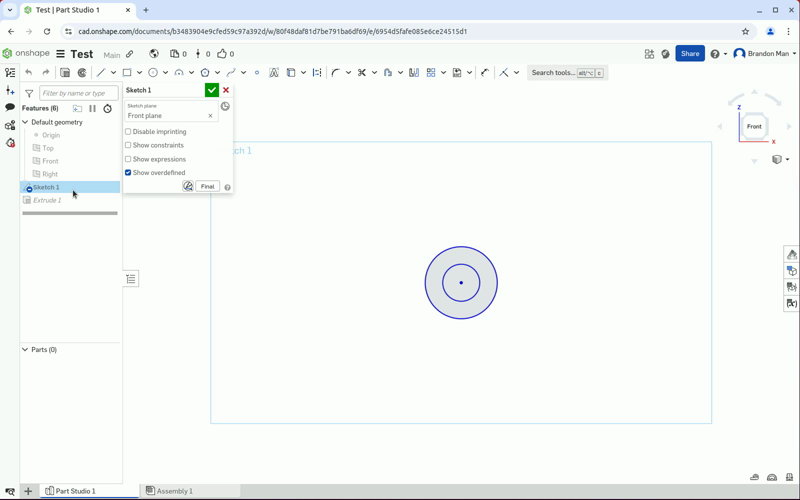
mouse_move(229, 92)
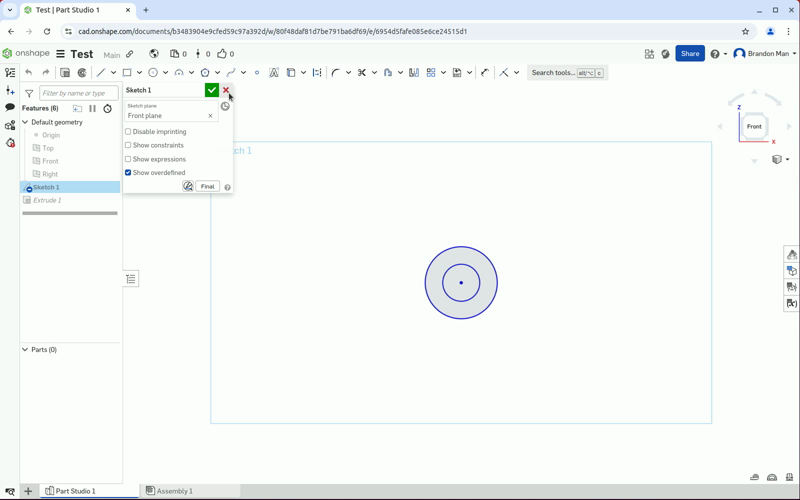
click(229, 92)
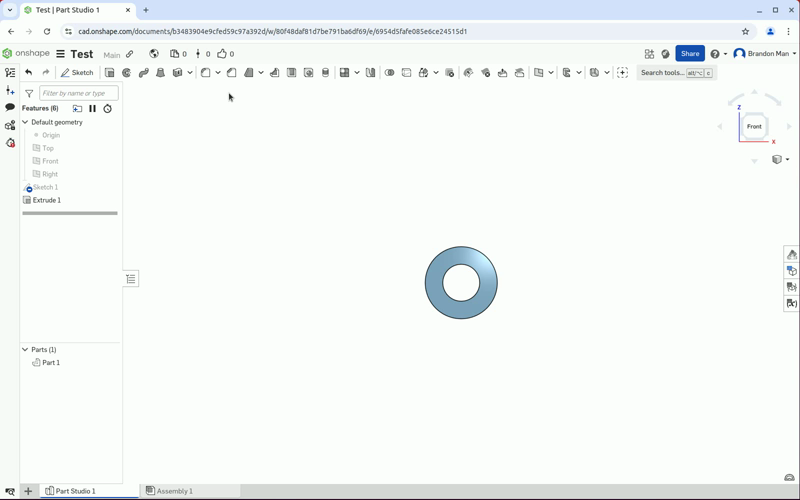
mouse_move(541, 75)
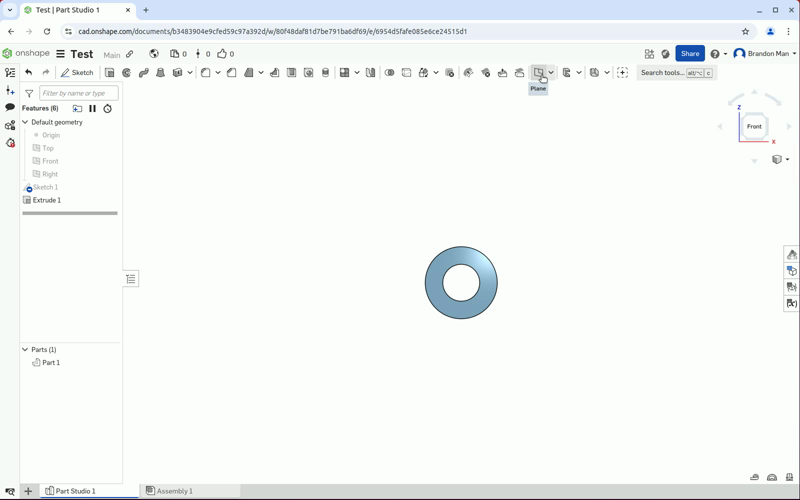
click(541, 75)
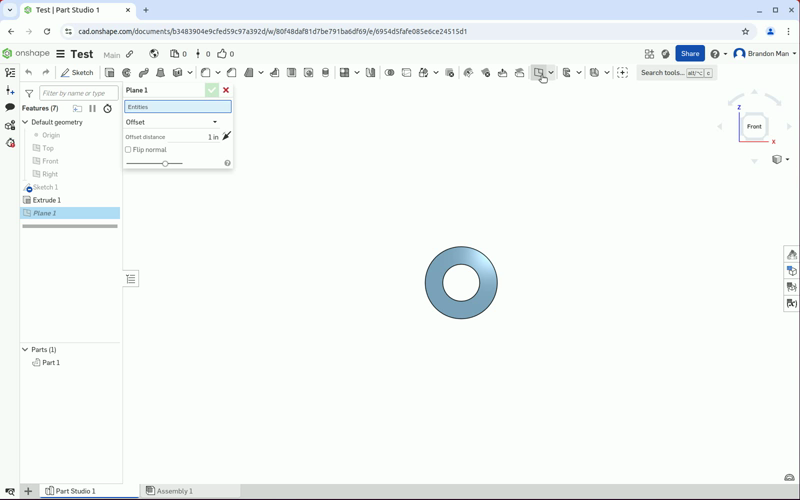
mouse_move(73, 163)
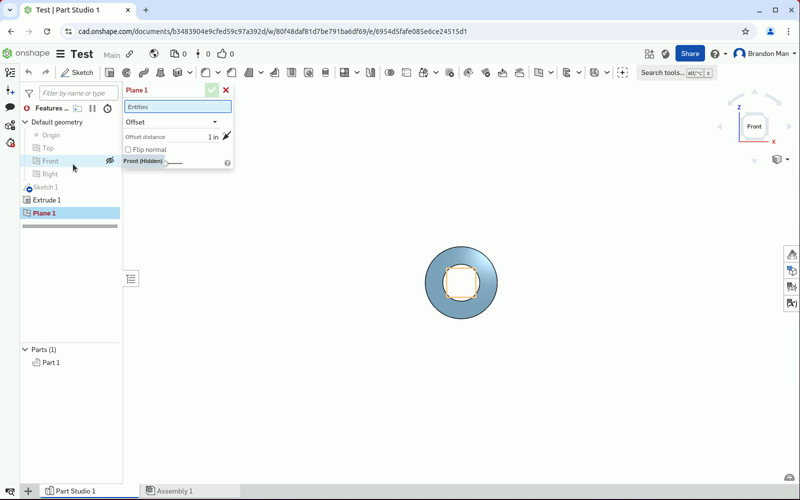
click(73, 163)
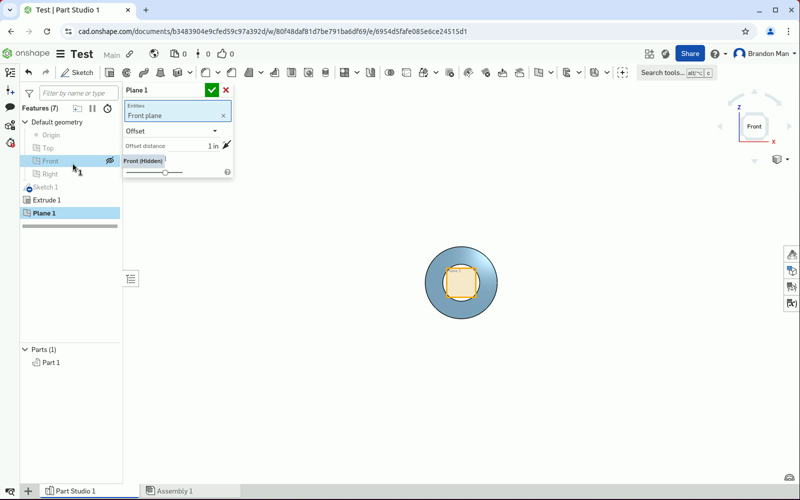
key(tab, 2)
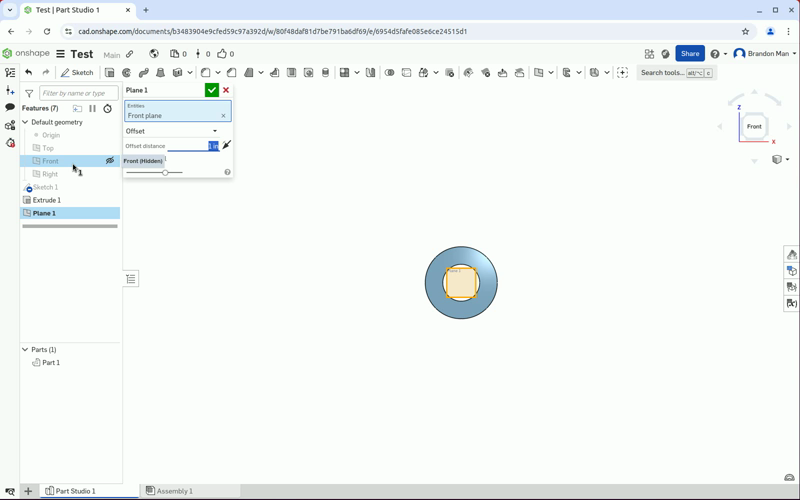
text(3.143)
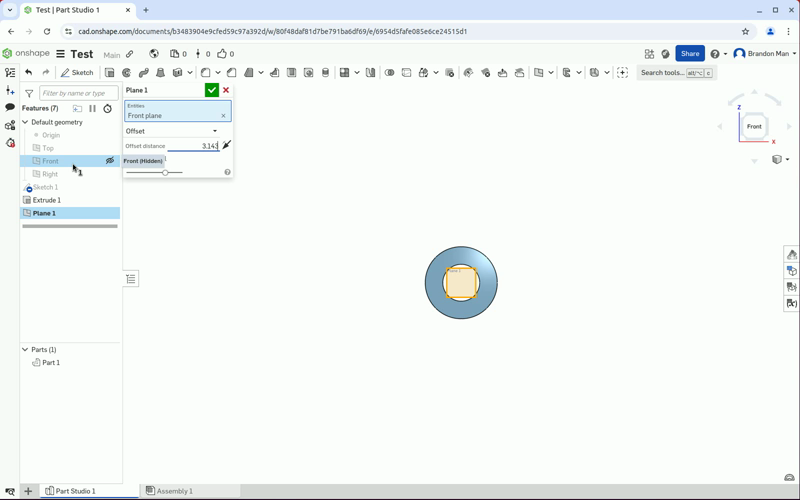
key(enter, 2)
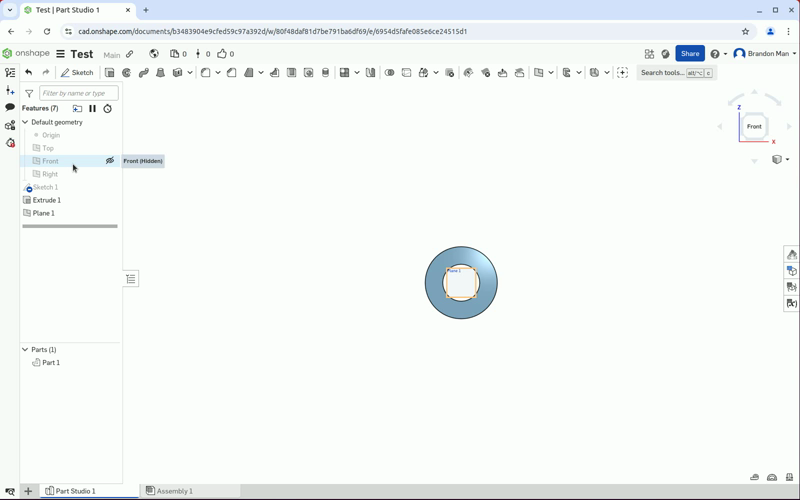
key(shift+s)
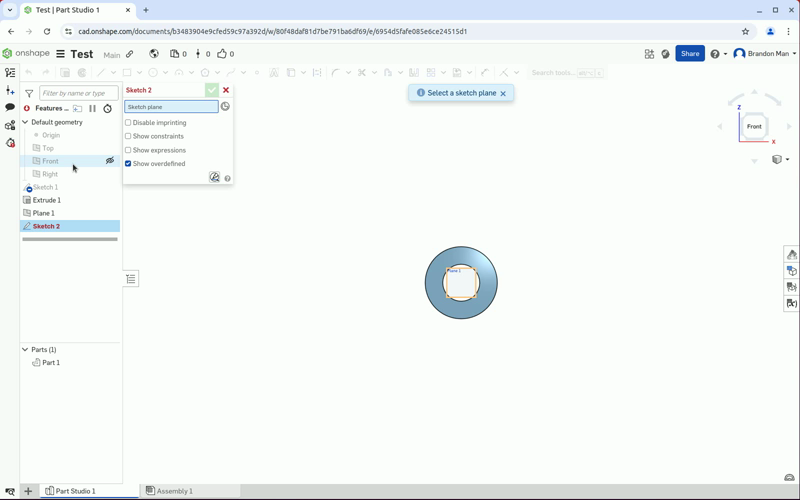
mouse_move(73, 215)
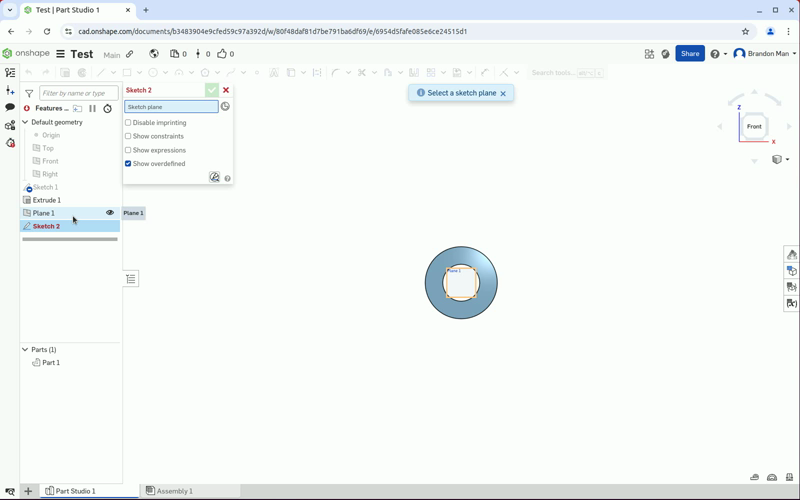
click(73, 215)
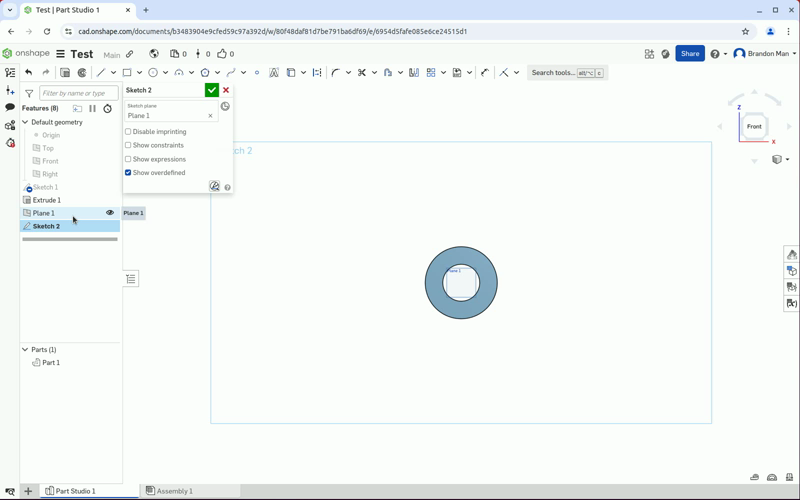
mouse_move(73, 352)
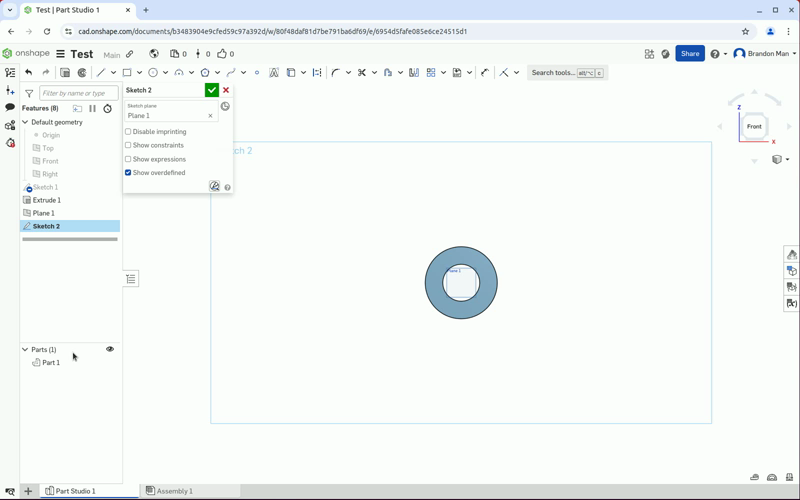
key(y)
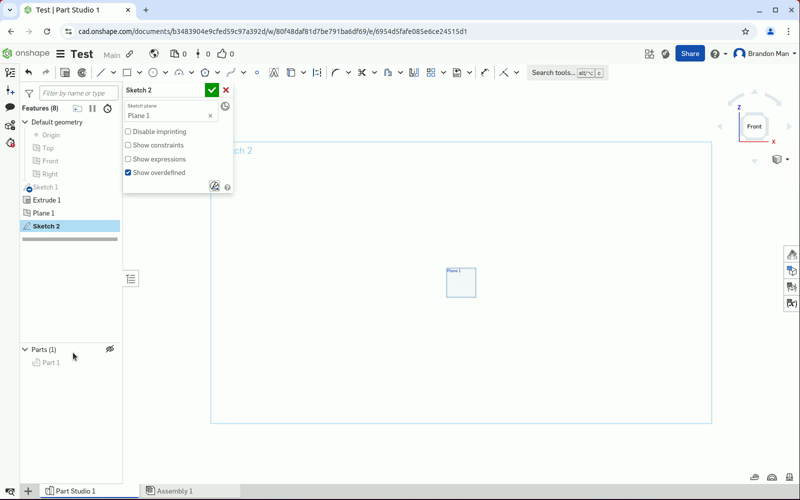
key(c)
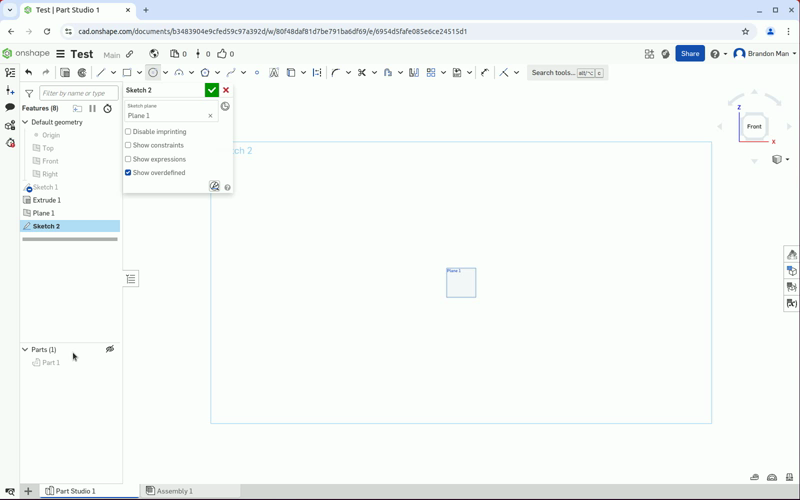
key_down(shift)
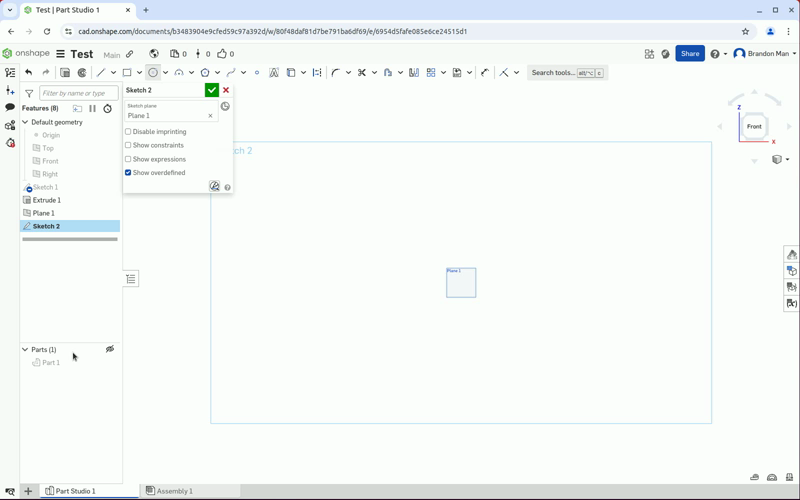
mouse_move(461, 282)
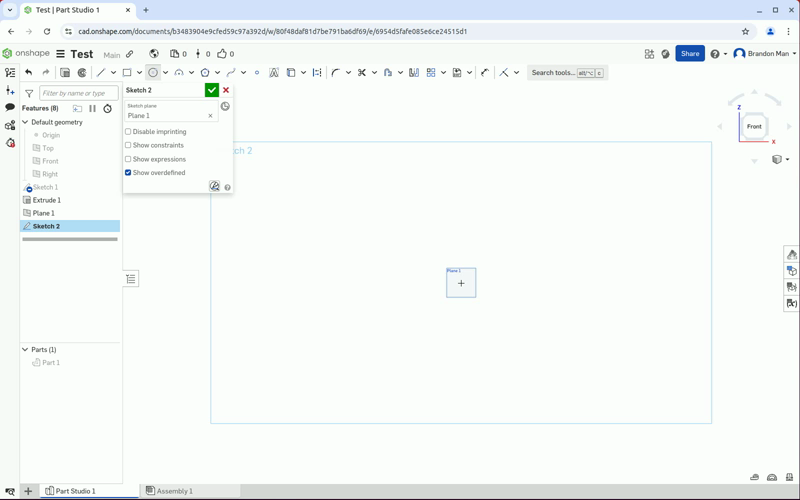
click(461, 282)
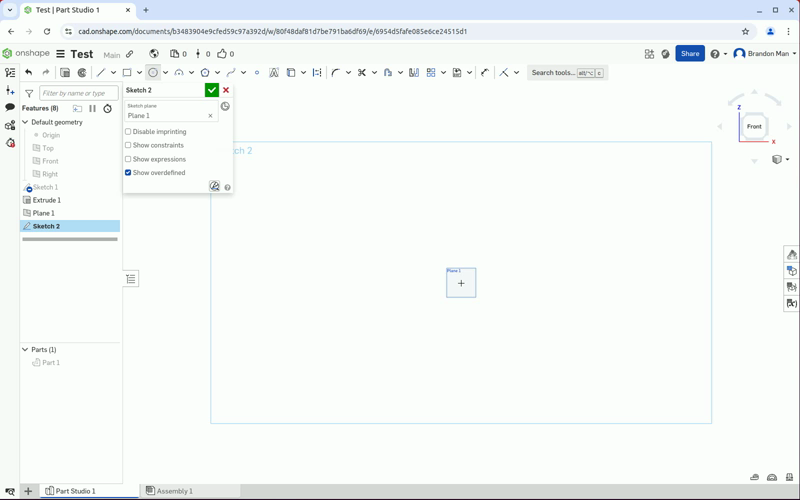
key_up(shift)
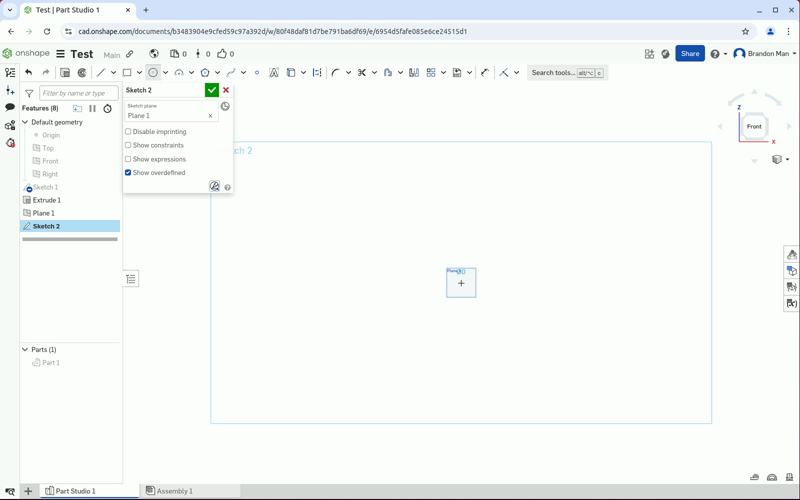
mouse_move(494, 282)
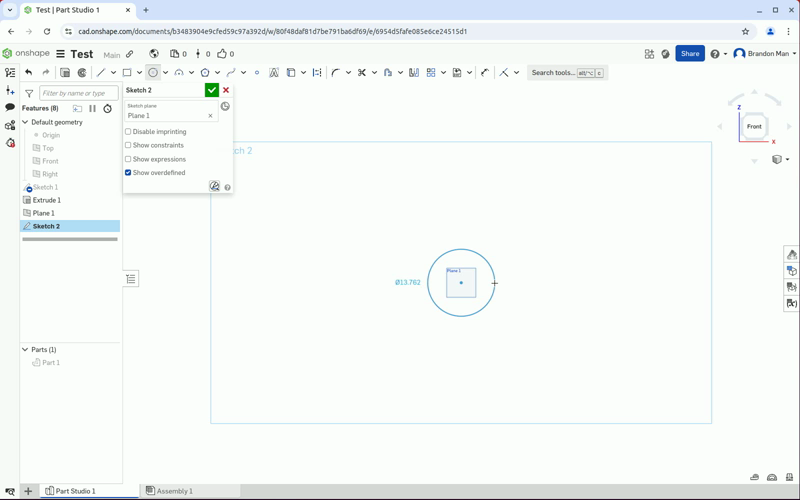
click(494, 282)
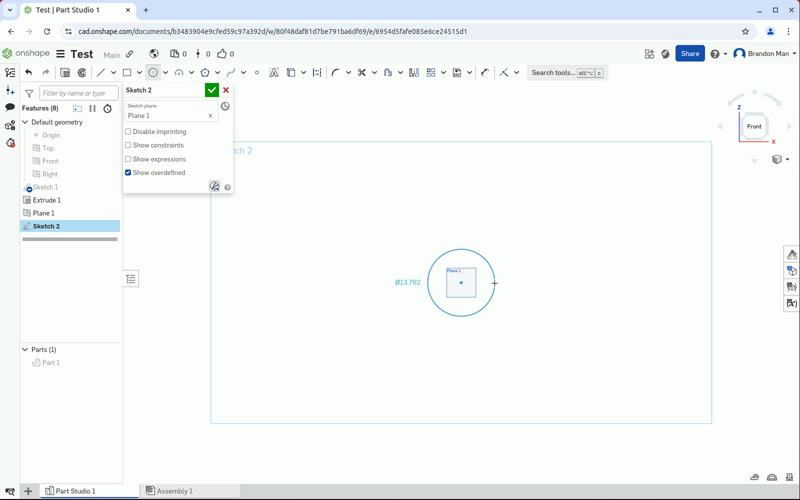
key(esc)
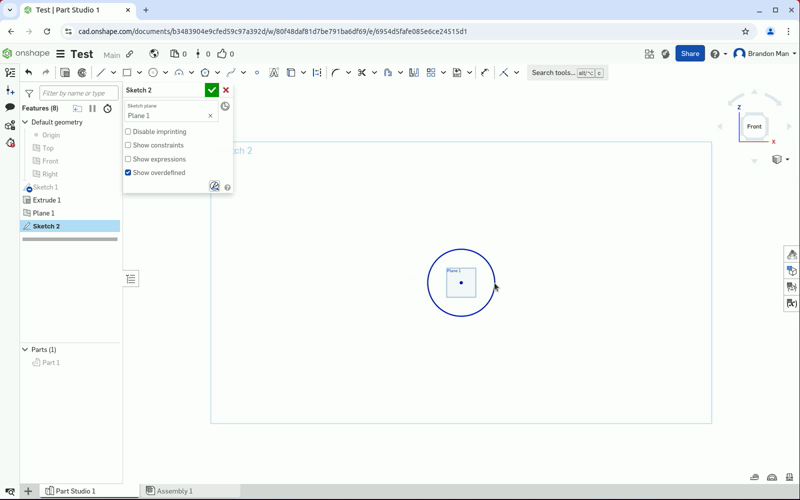
key(c)
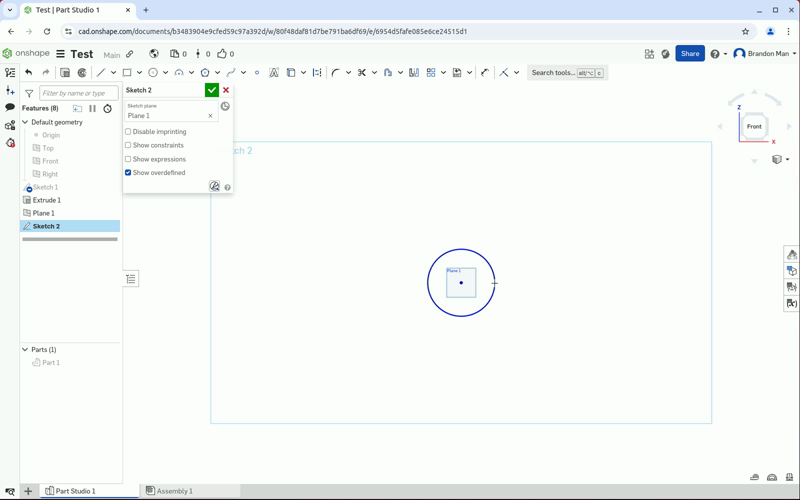
key_down(shift)
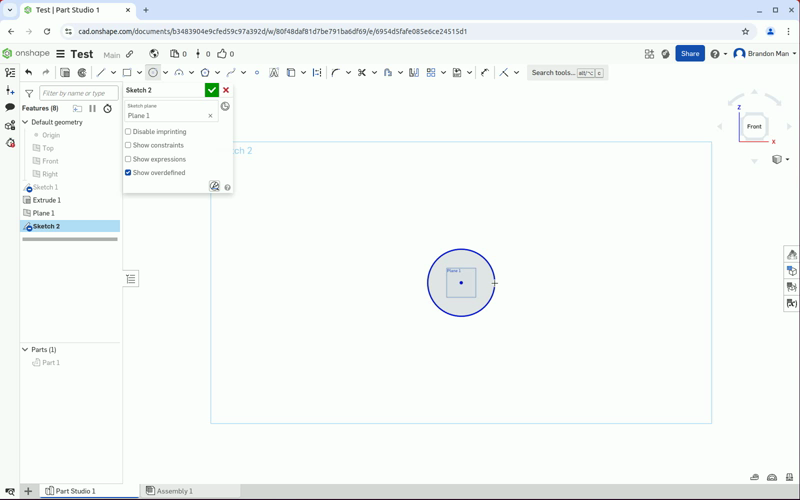
mouse_move(461, 282)
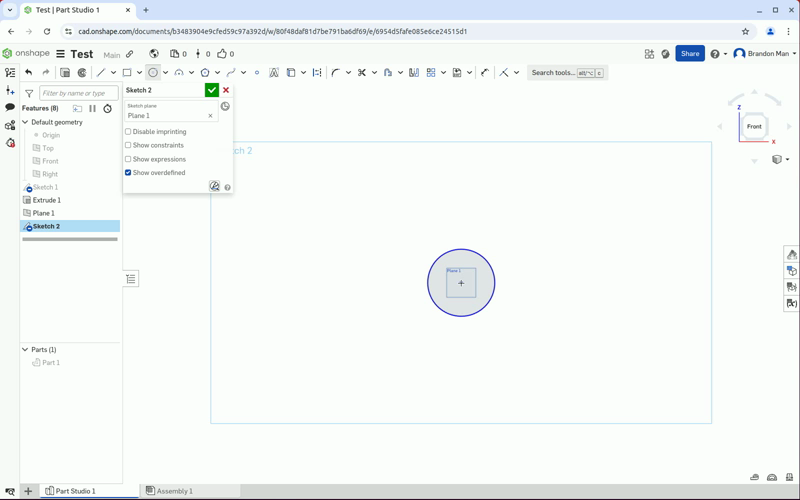
click(461, 282)
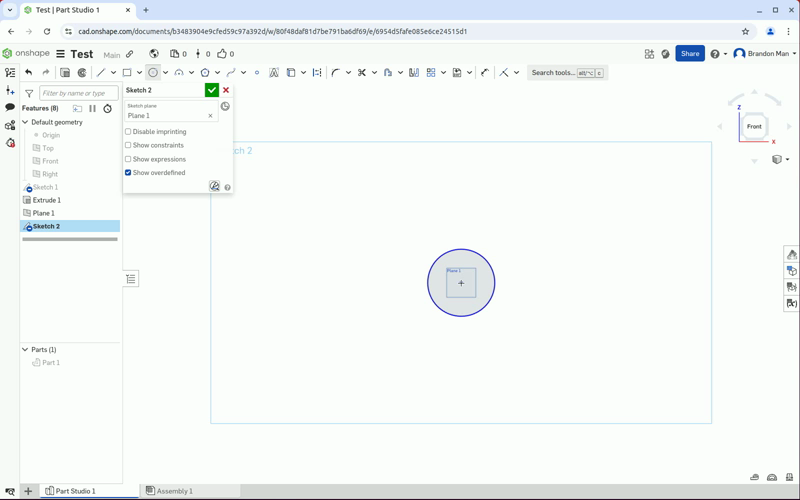
key_up(shift)
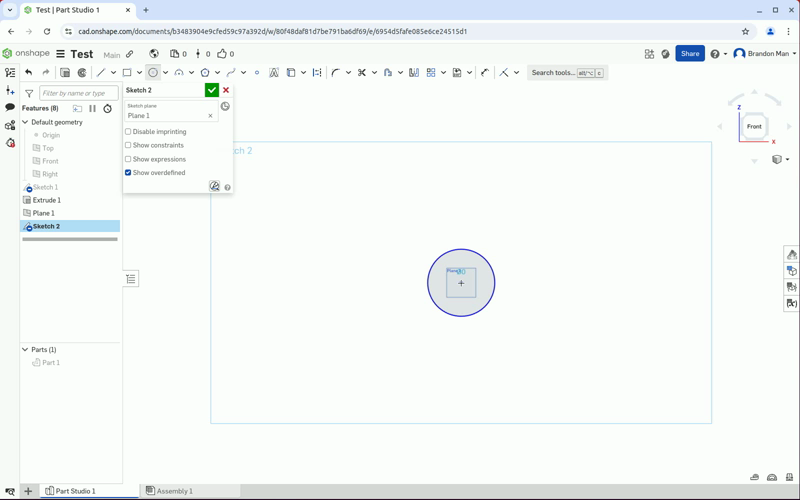
mouse_move(480, 282)
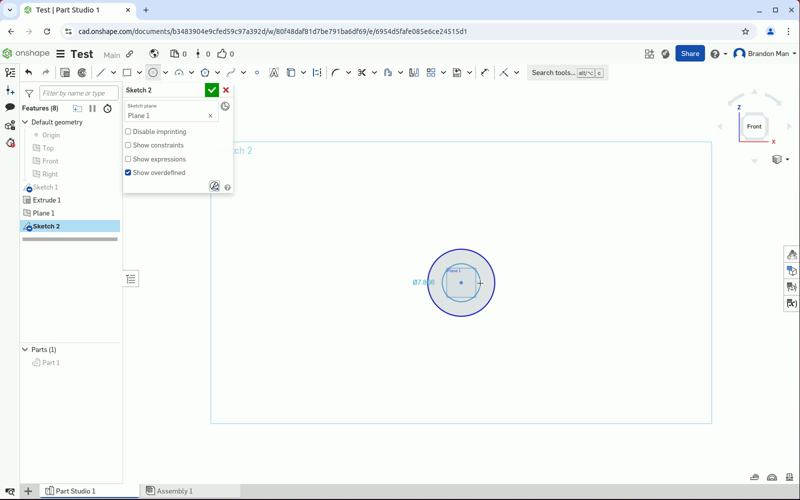
click(480, 282)
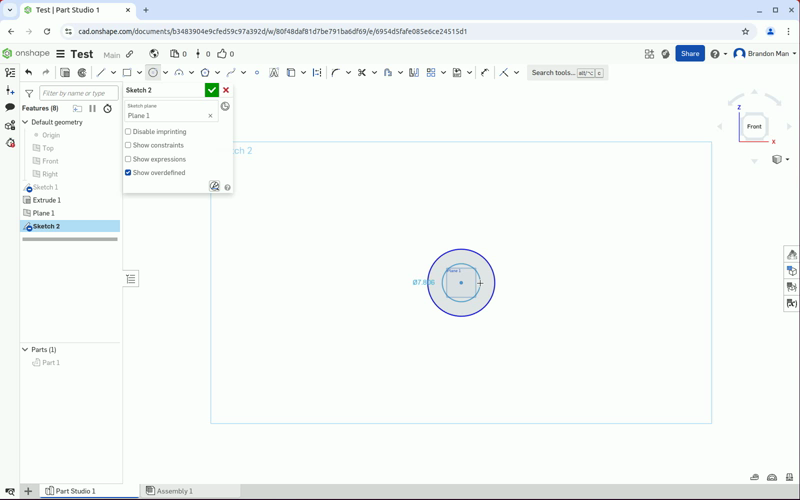
key(esc)
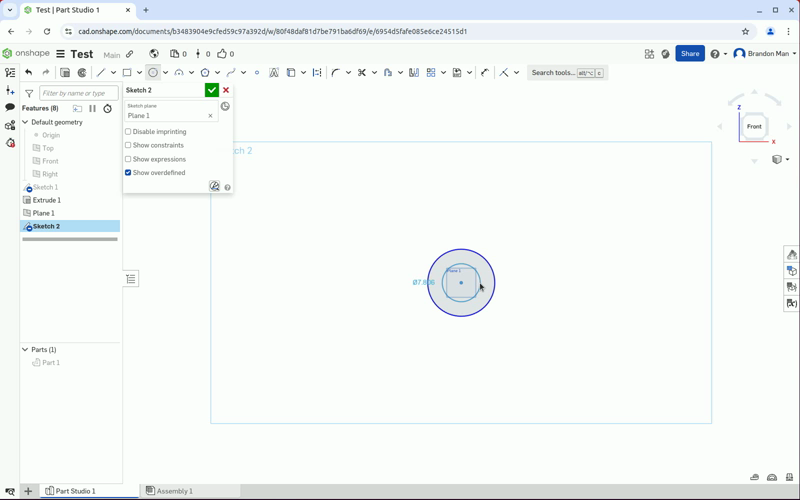
mouse_move(489, 289)
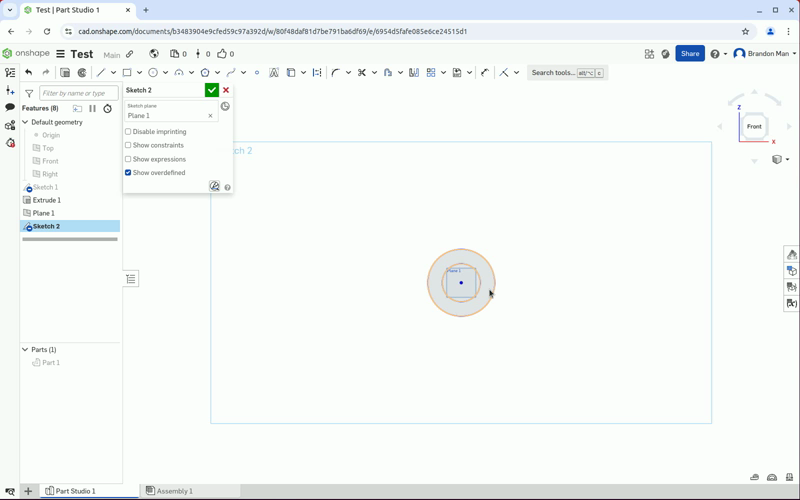
click(489, 289)
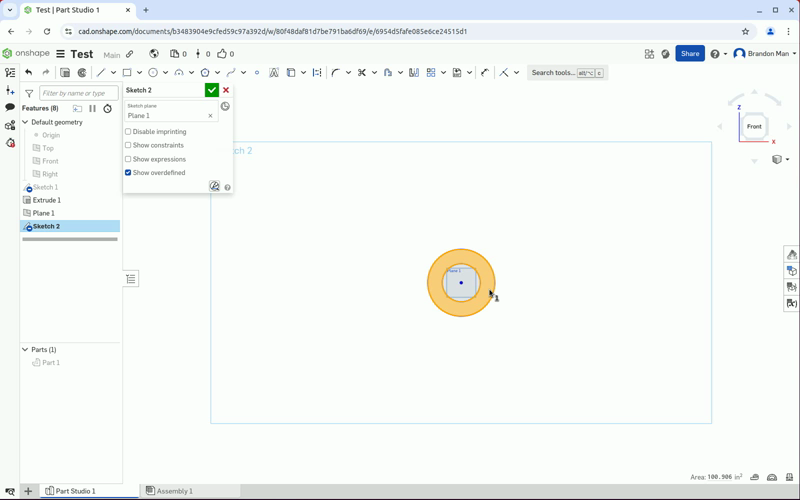
mouse_move(73, 352)
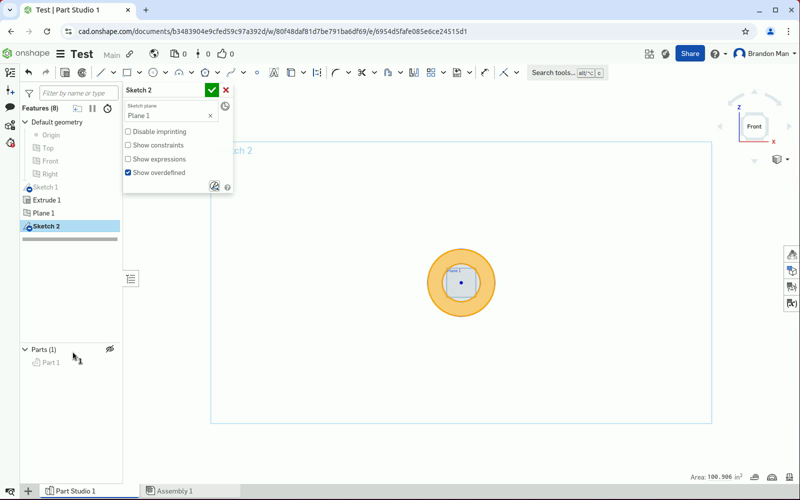
key(shift+y)
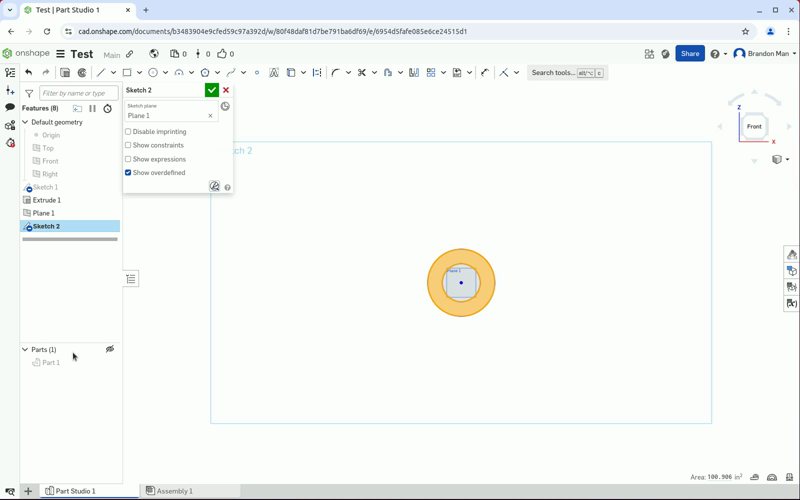
key(shift+e)
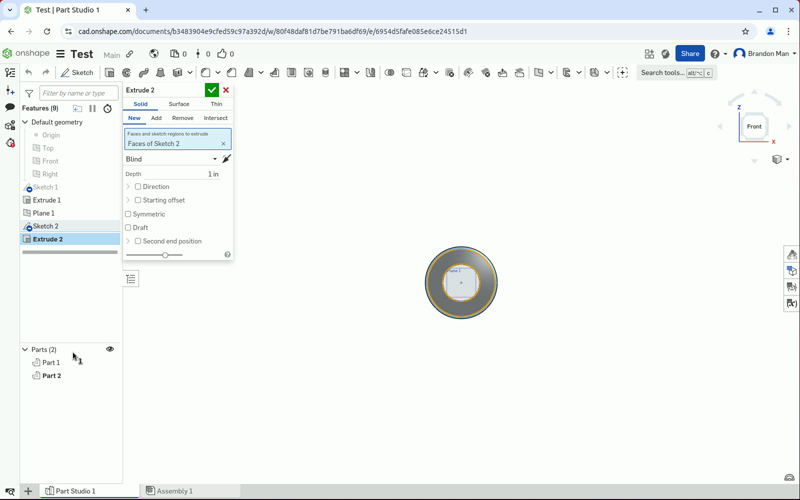
mouse_move(143, 106)
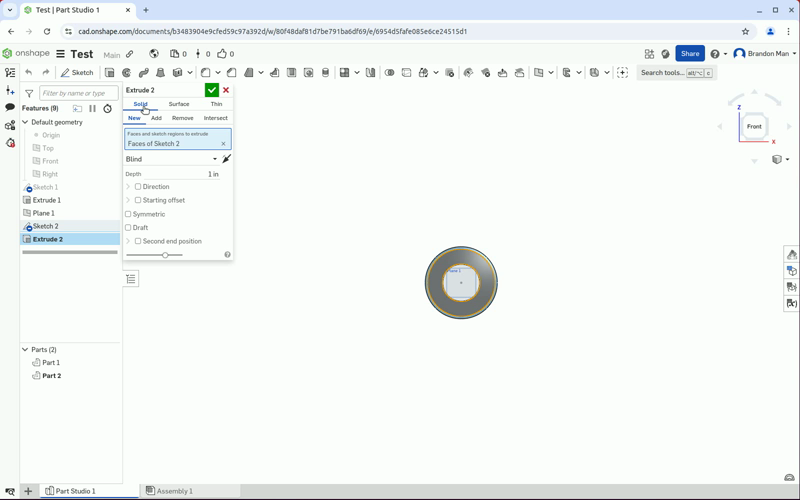
click(143, 106)
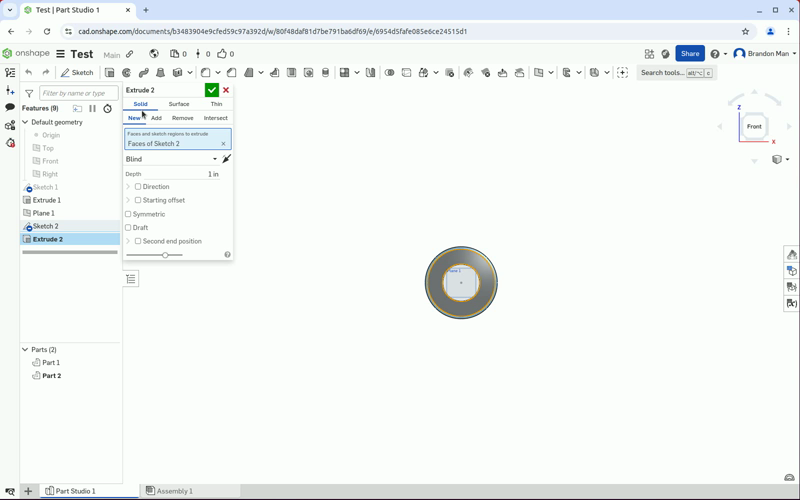
mouse_move(137, 120)
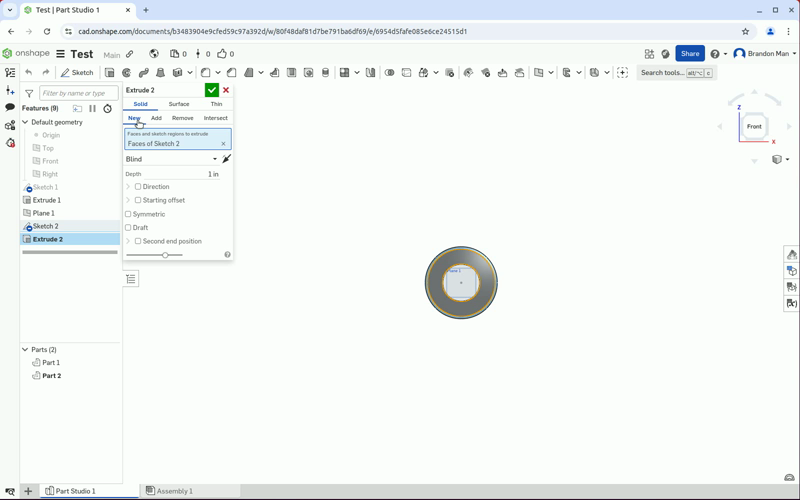
click(137, 120)
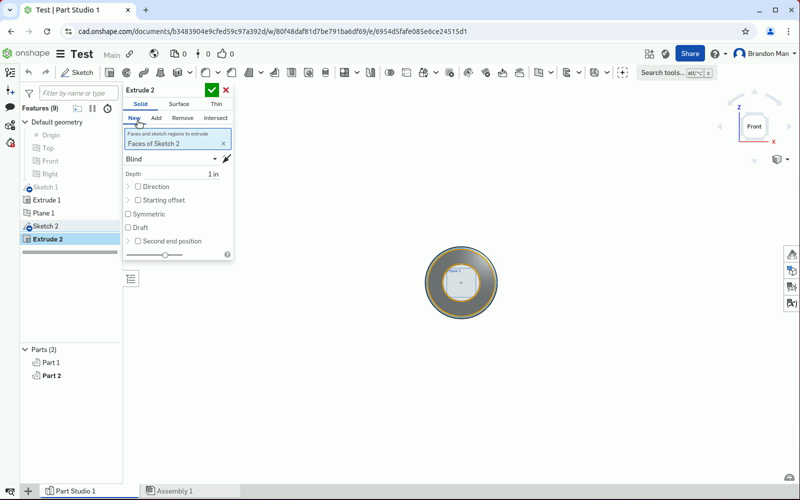
key(tab, 4)
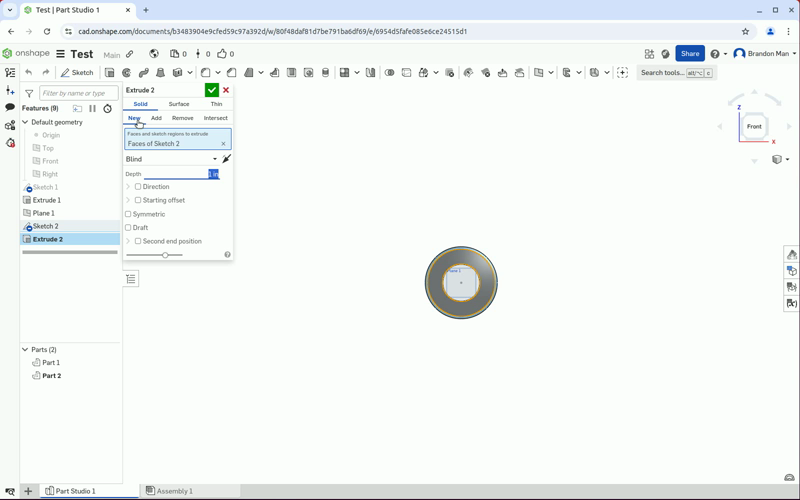
text(0.963)
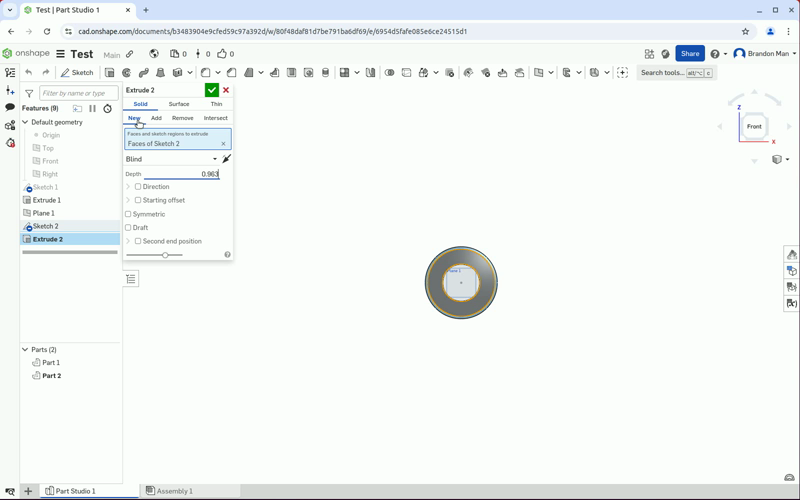
key(enter)
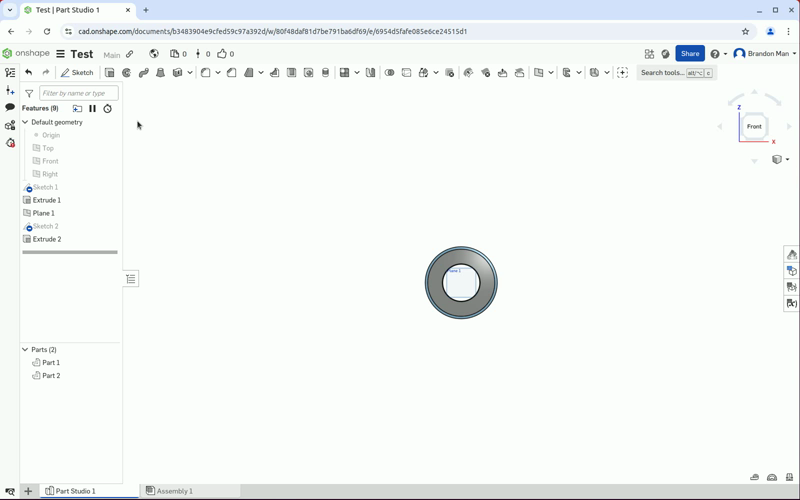
key(shift+h)
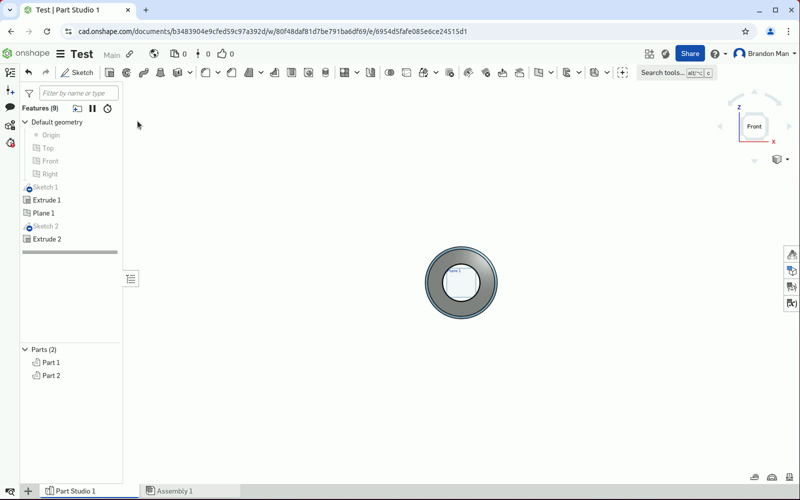
key(shift+h)
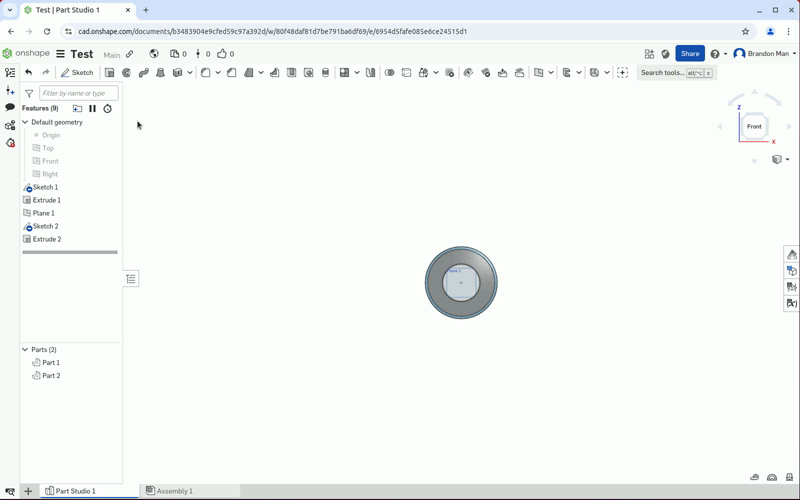
key(shift+7)
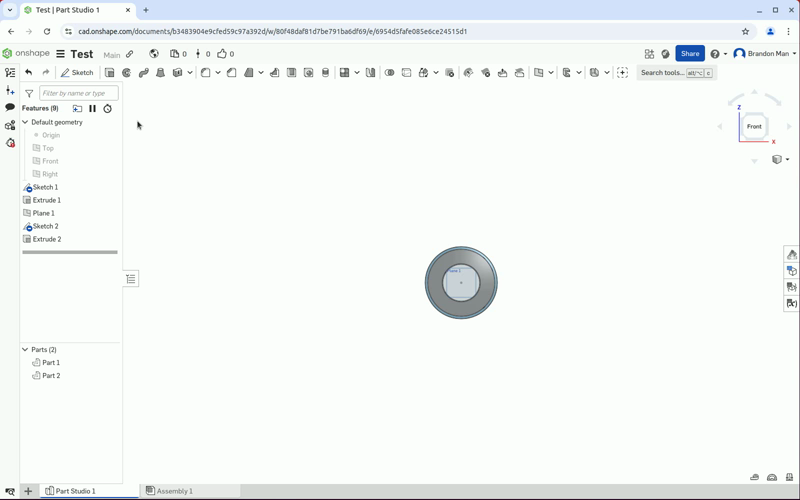
key(left, 2)
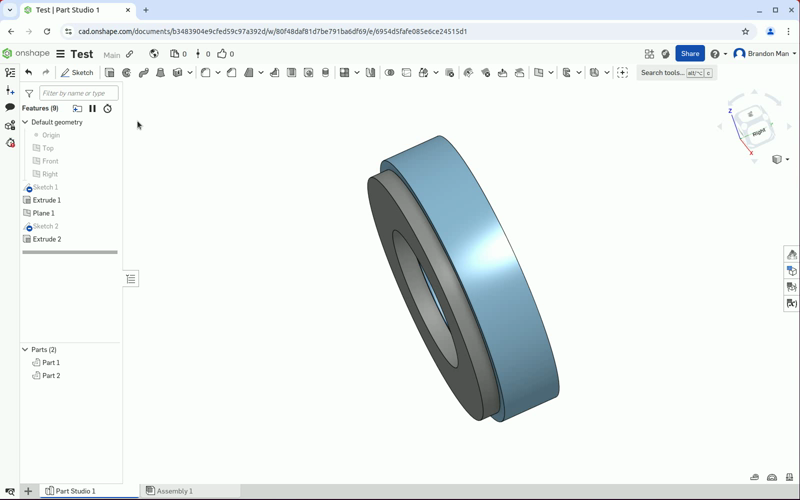
key(down, 2)
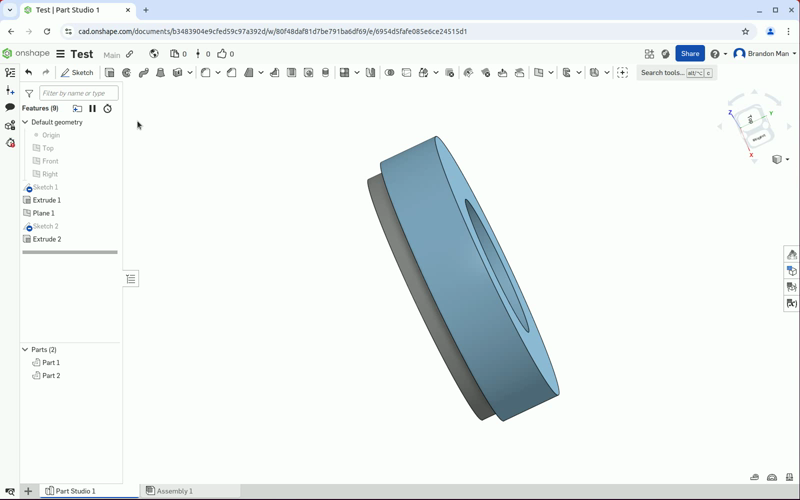
key(up, 2)
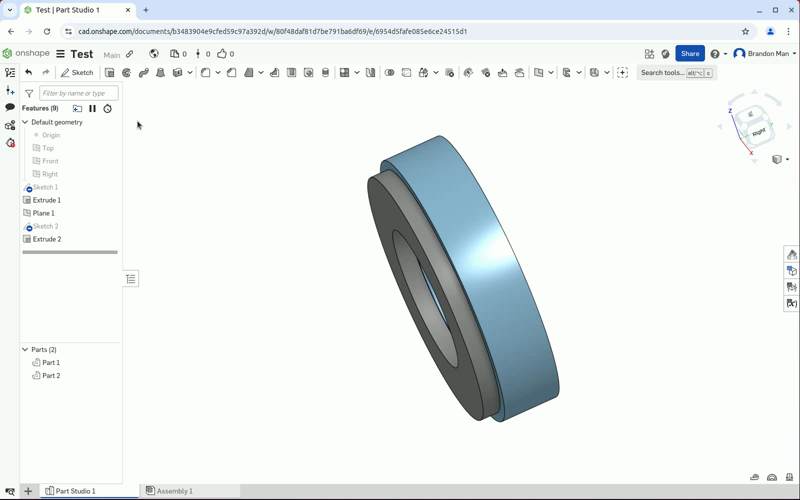
key(right, 2)
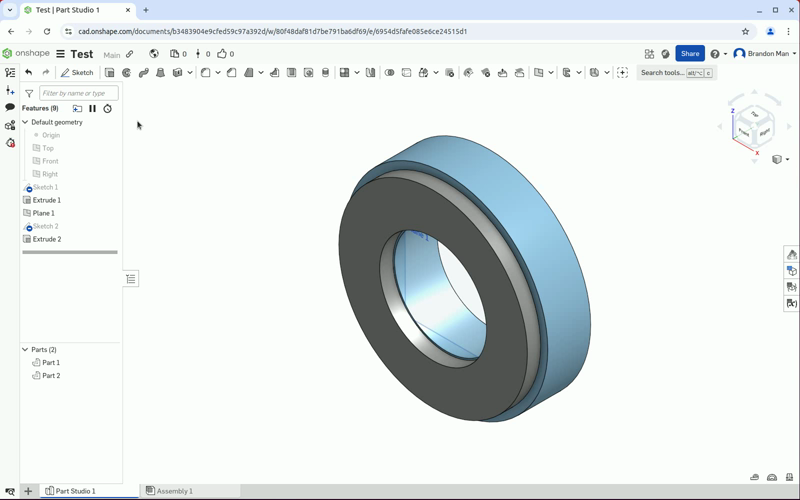
mouse_move(73, 189)
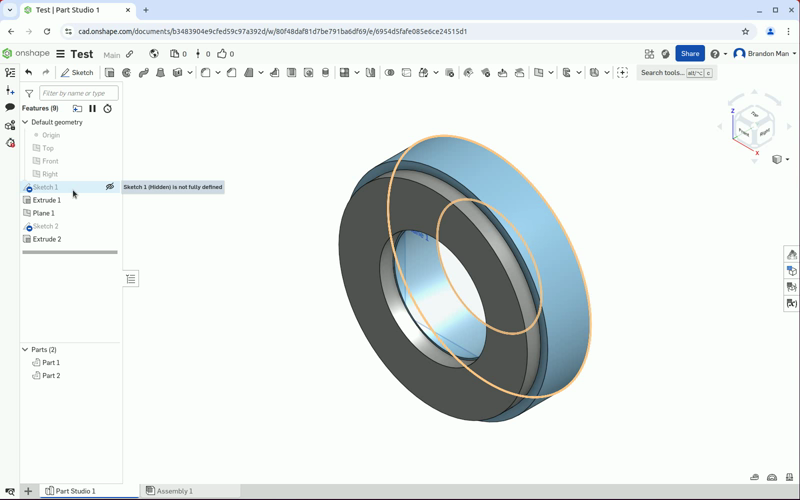
click(73, 189)